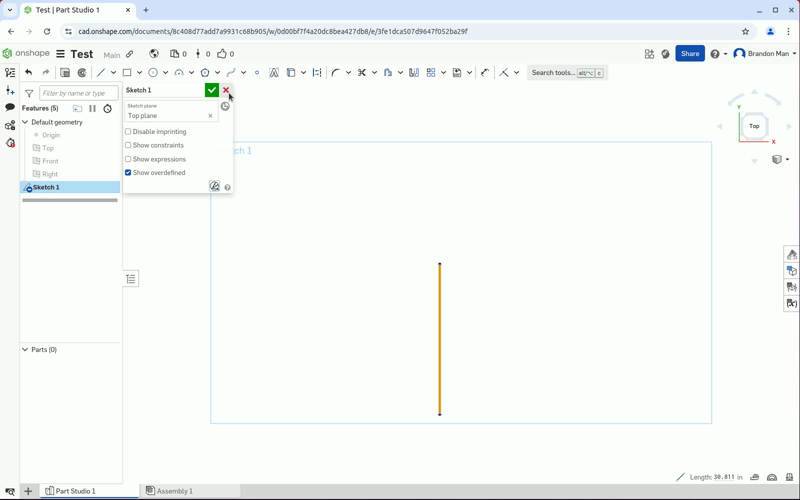
key(shift+h)
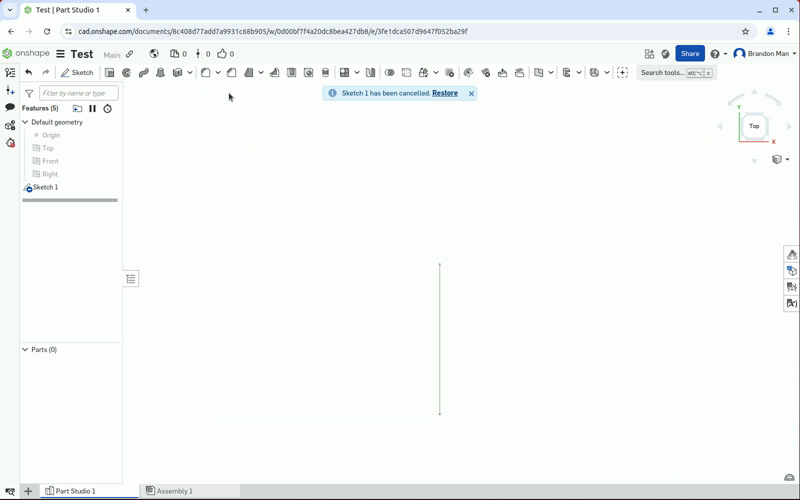
key(shift+s)
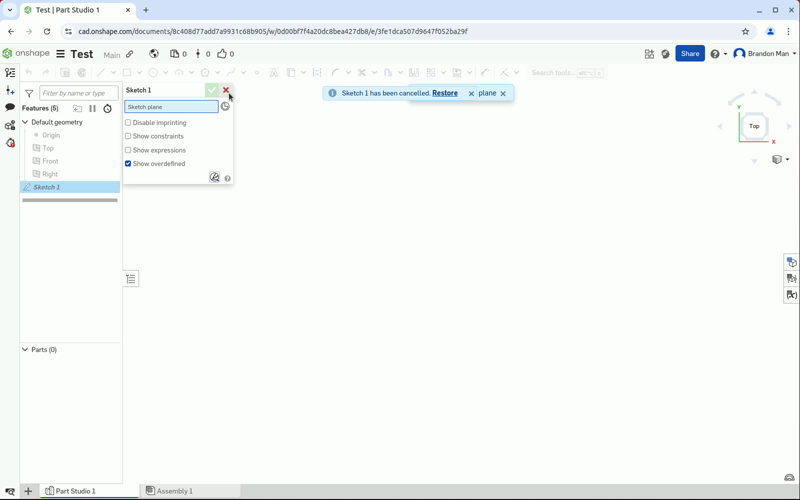
mouse_move(73, 150)
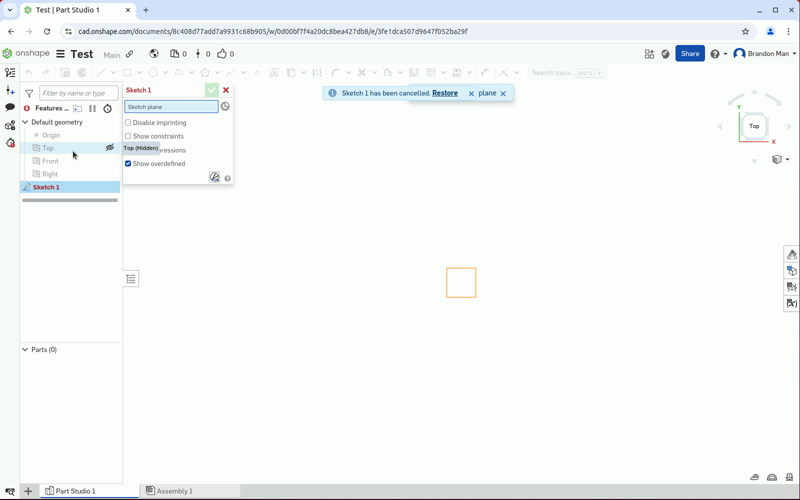
click(73, 150)
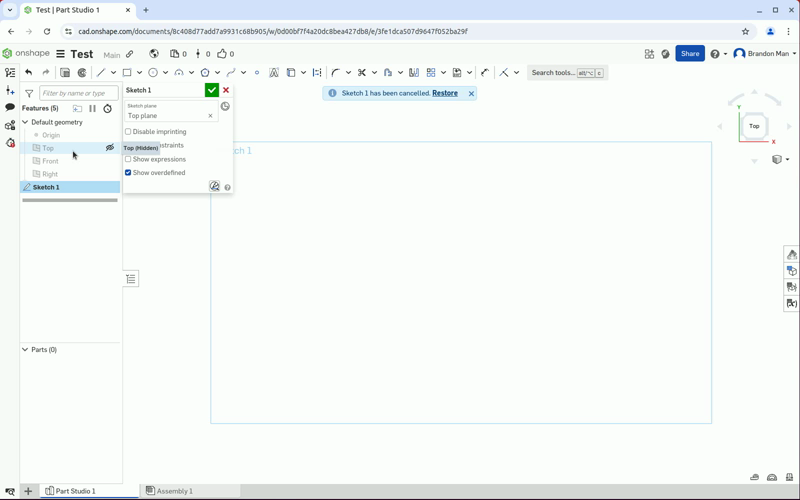
mouse_move(73, 352)
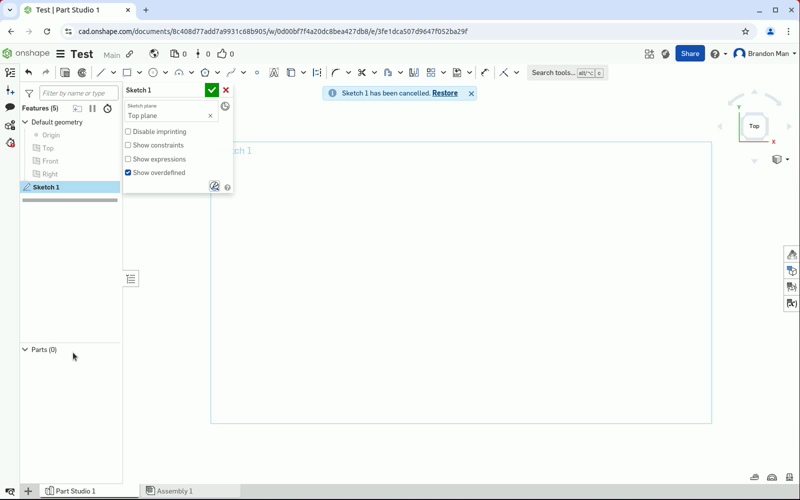
key(y)
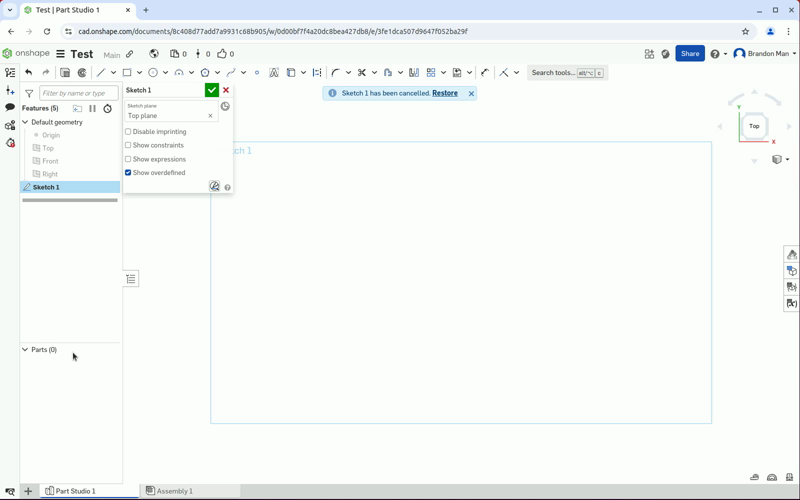
key(l)
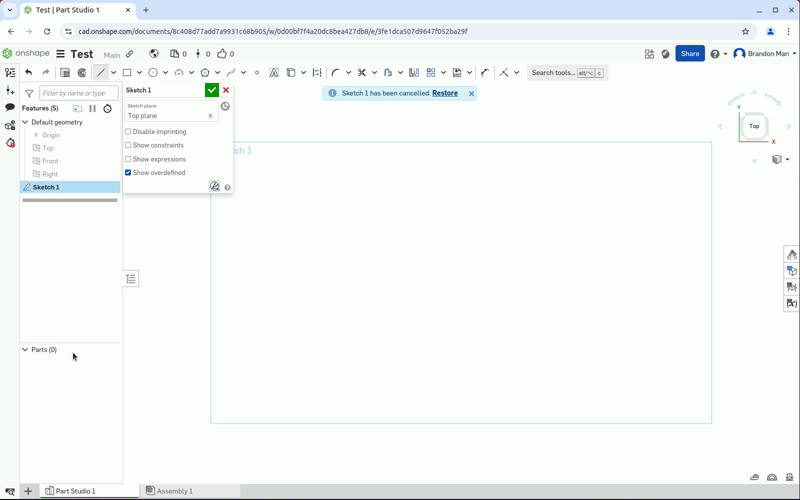
key_down(shift)
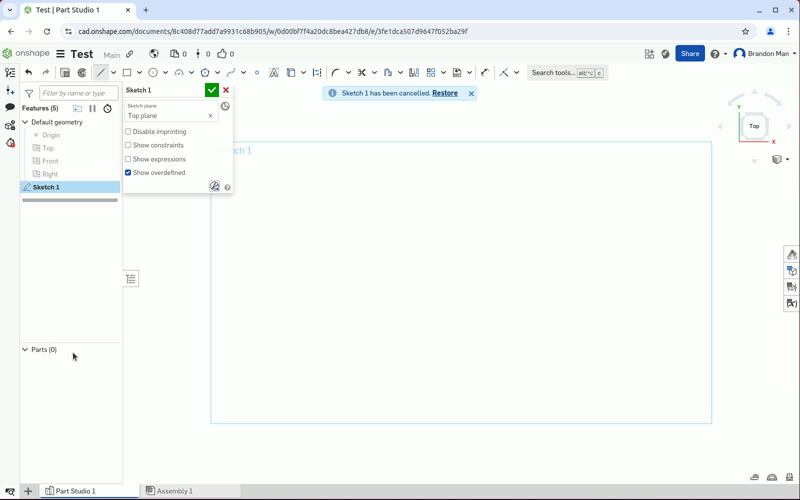
mouse_move(376, 367)
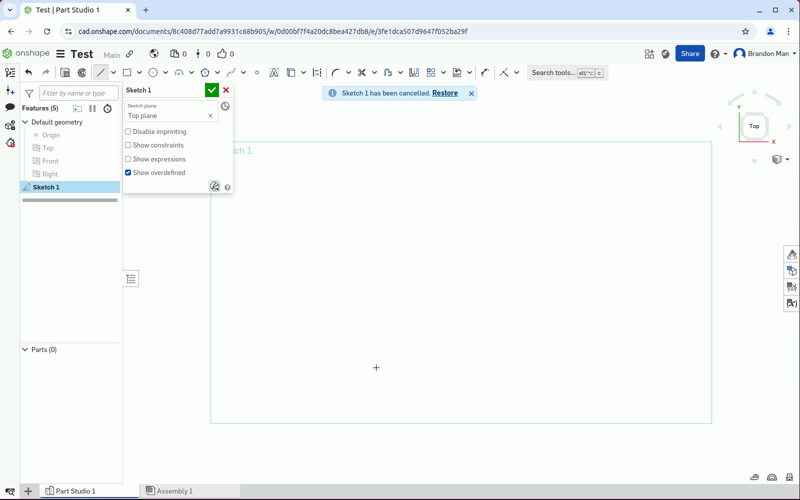
click(376, 367)
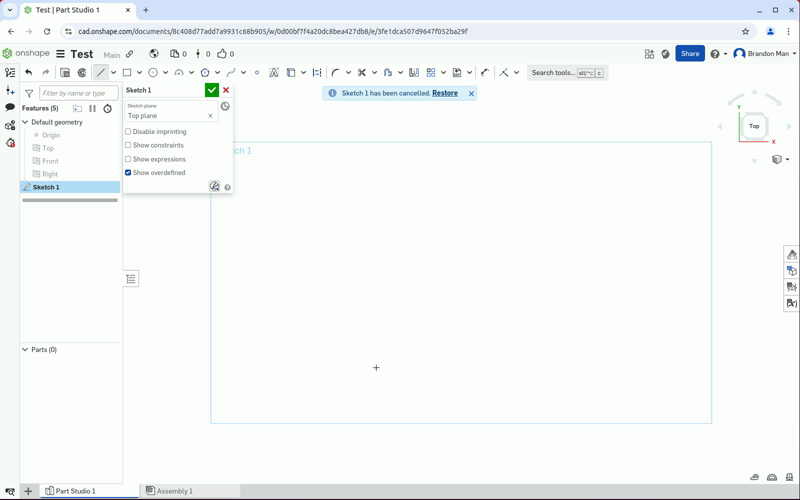
key_up(shift)
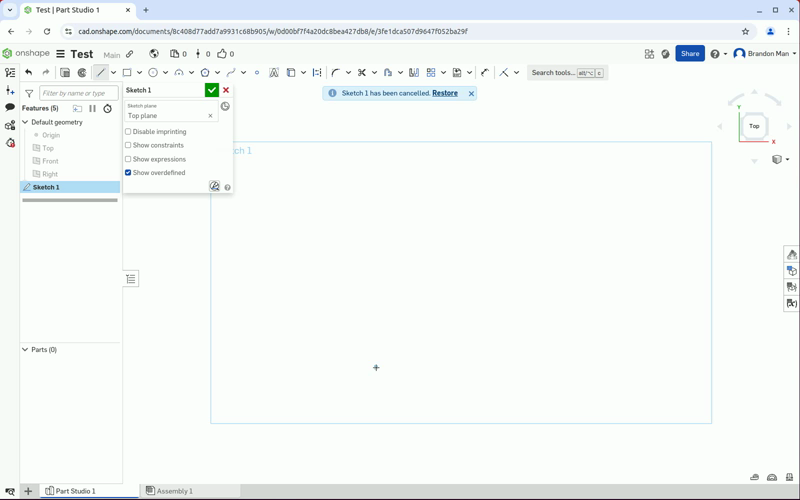
key_down(shift)
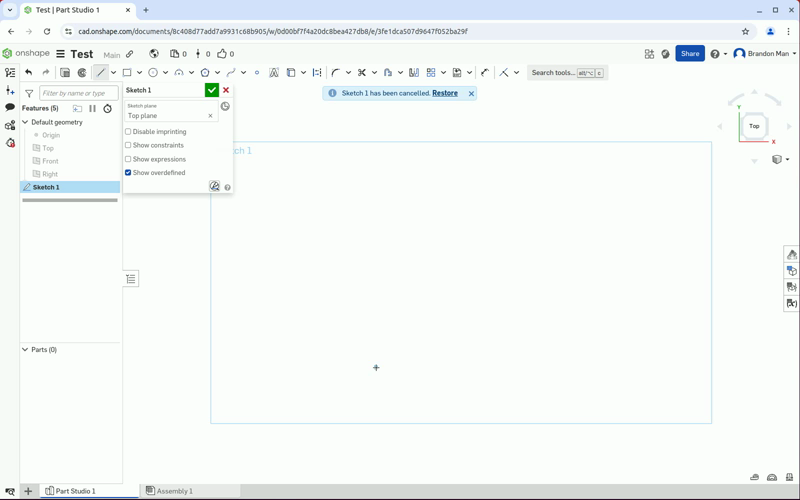
mouse_move(544, 367)
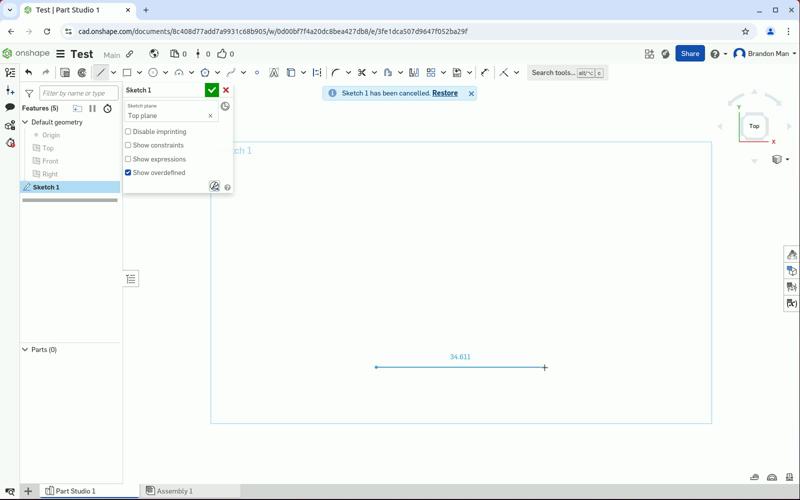
click(544, 367)
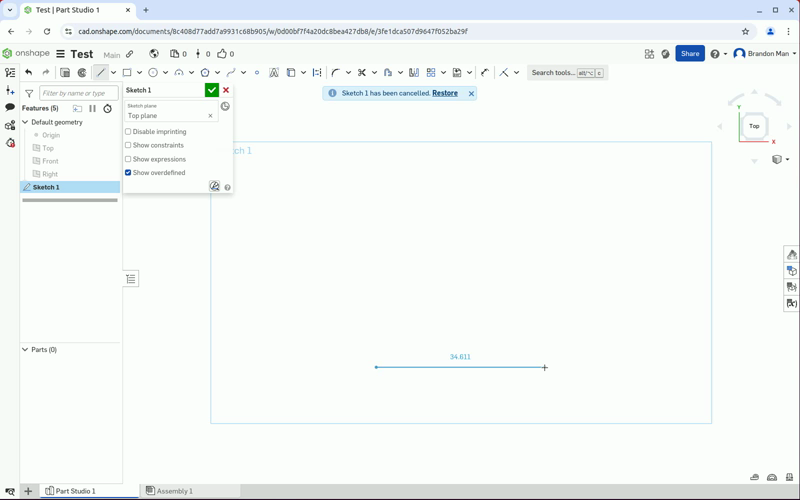
key_up(shift)
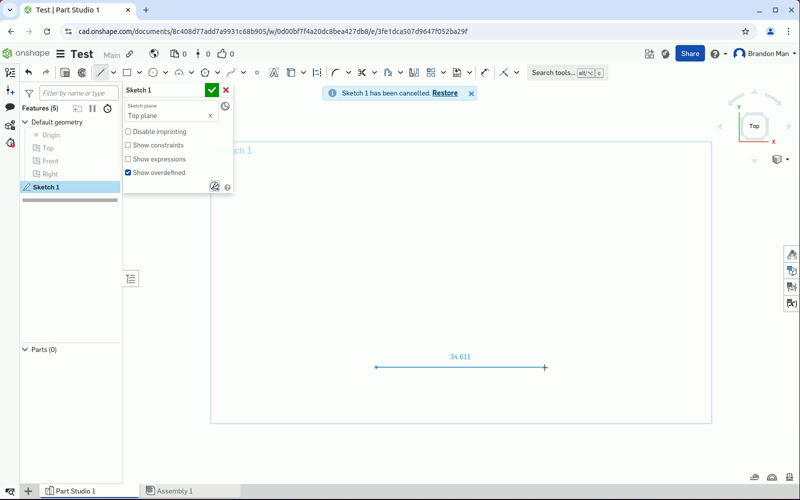
key_down(shift)
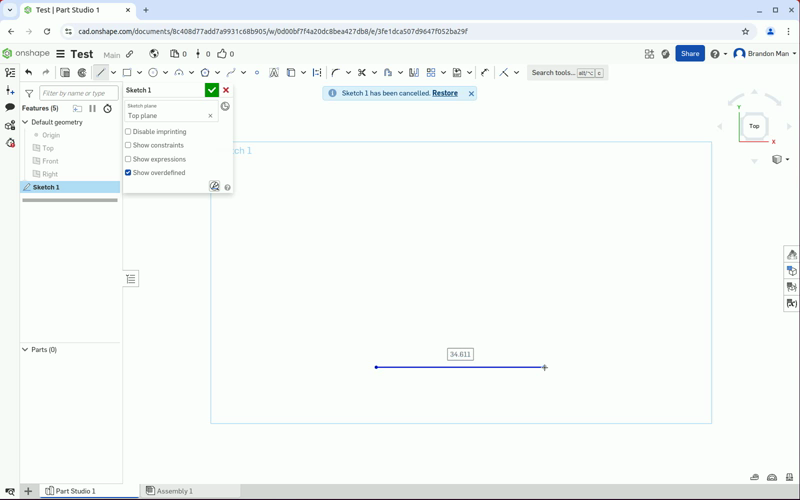
mouse_move(544, 198)
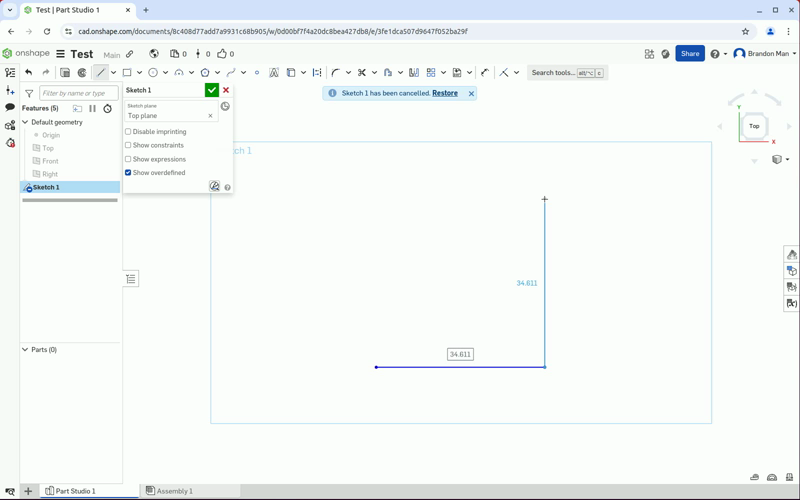
click(544, 198)
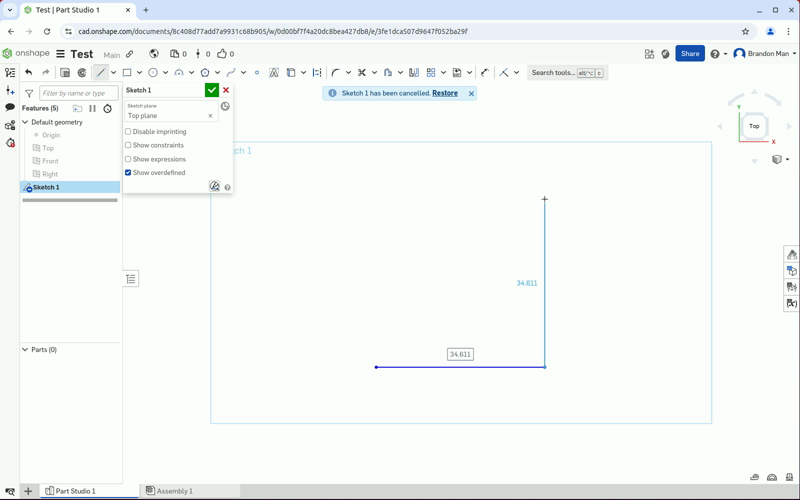
key_up(shift)
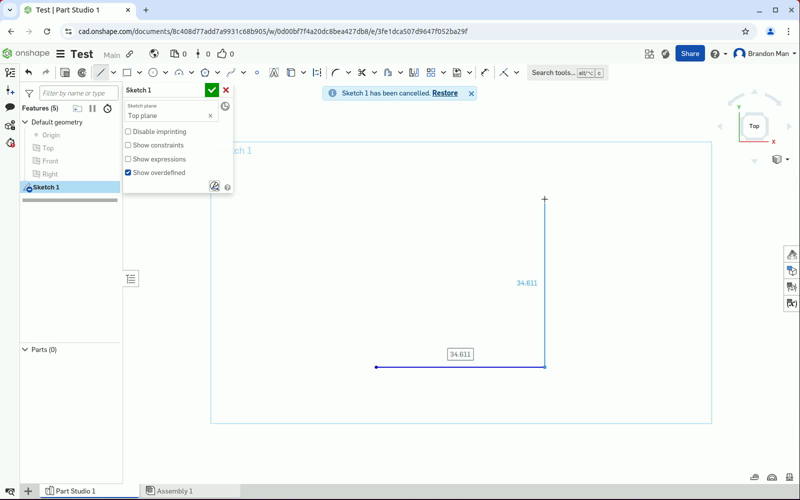
key_down(shift)
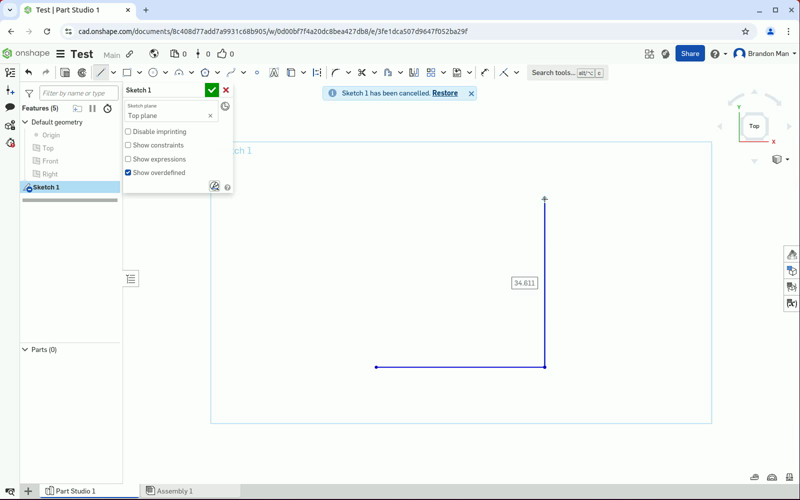
mouse_move(376, 198)
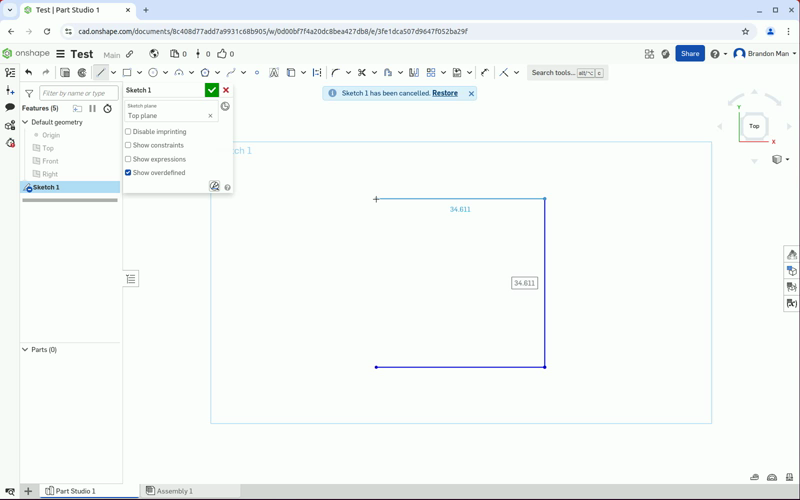
click(376, 198)
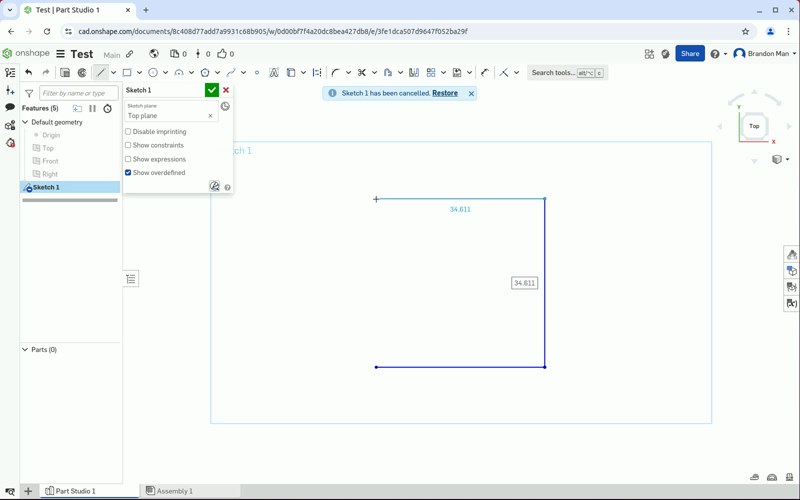
key_up(shift)
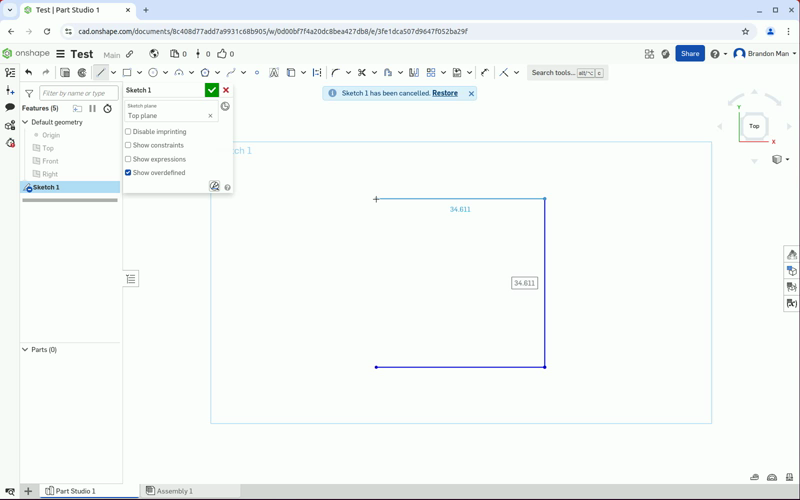
key_down(shift)
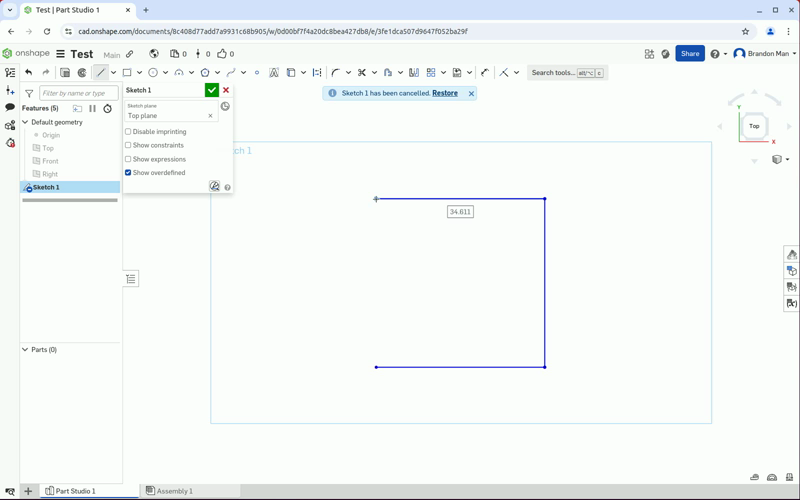
mouse_move(376, 367)
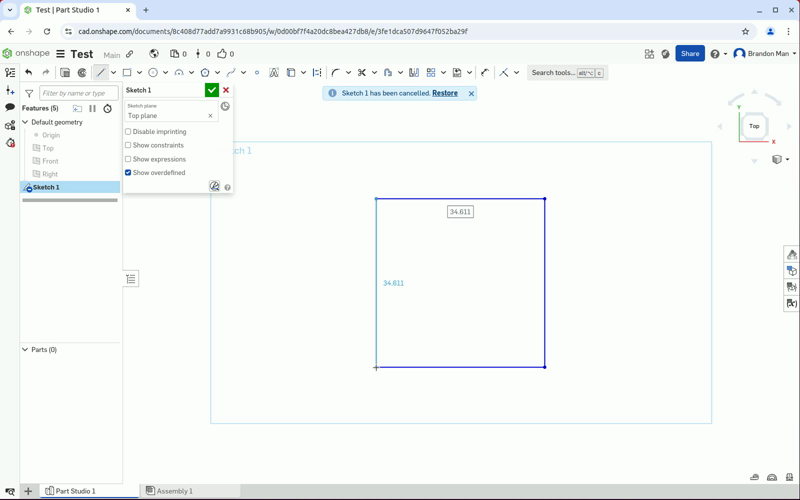
key_up(shift)
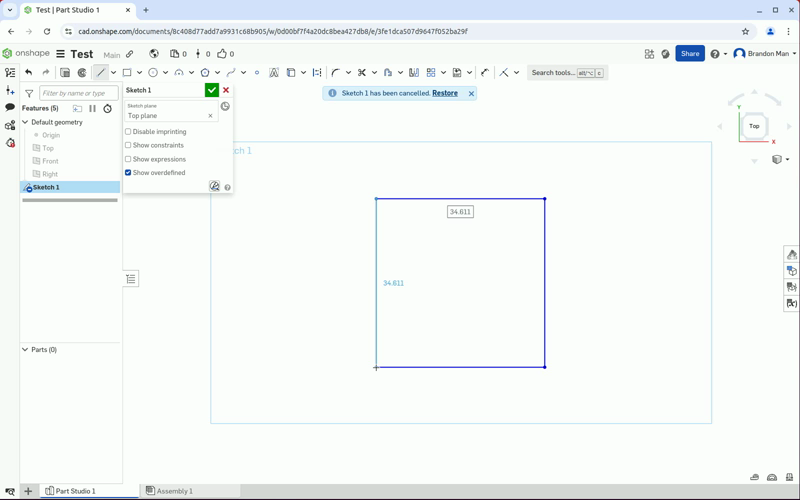
click(376, 367)
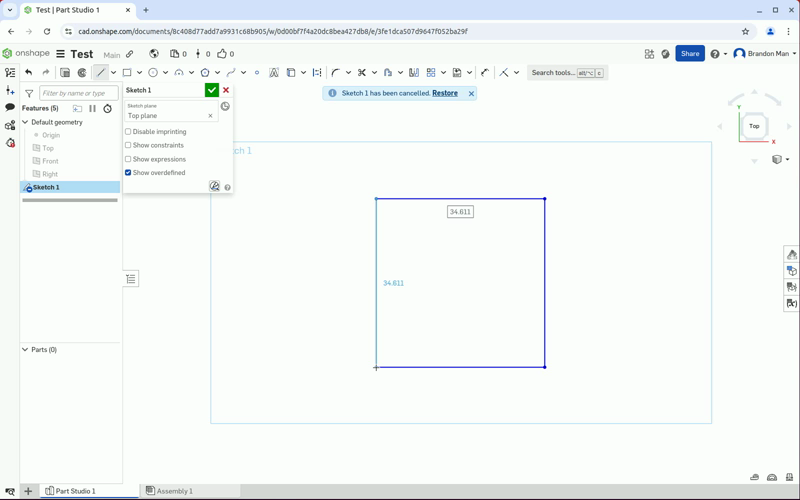
key(esc)
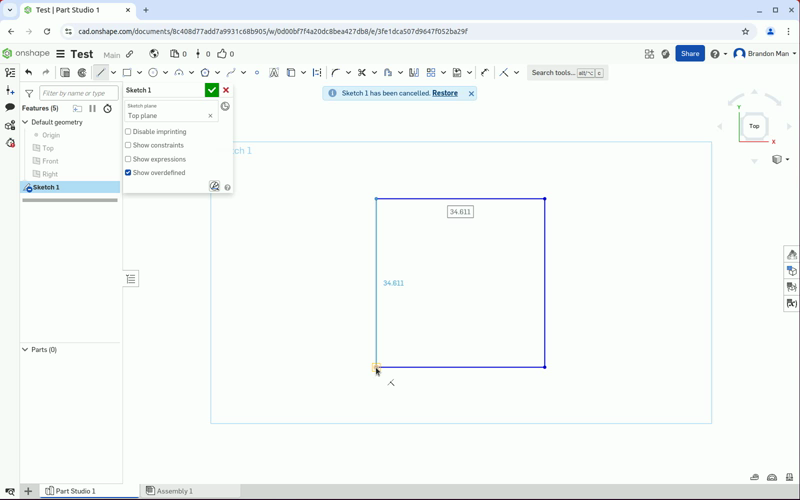
mouse_move(480, 305)
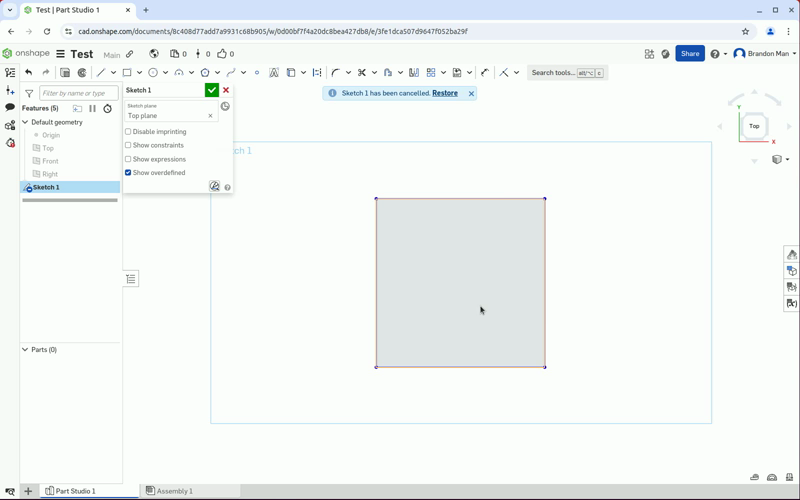
click(480, 305)
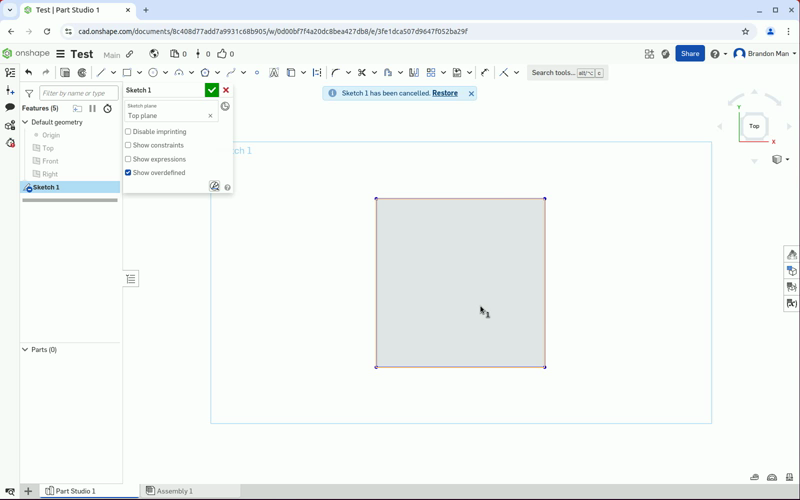
mouse_move(73, 352)
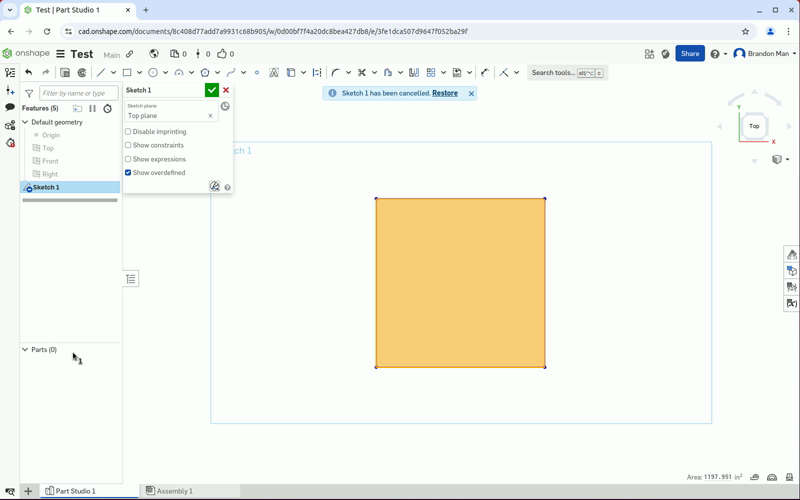
key(shift+y)
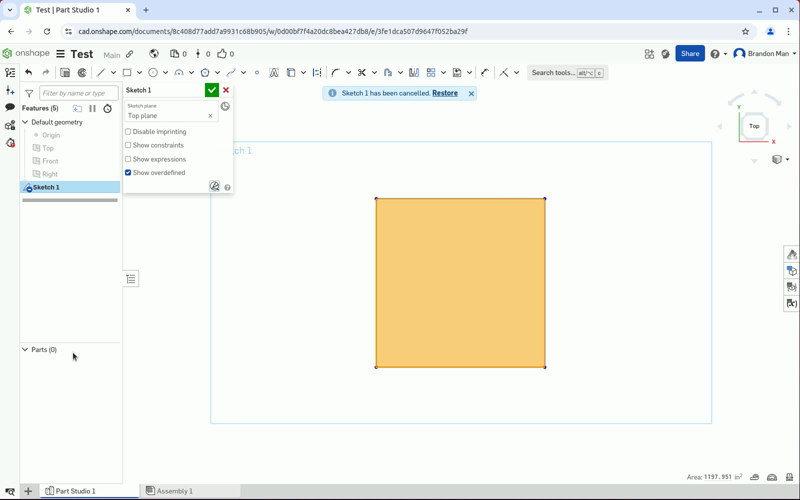
key(shift+e)
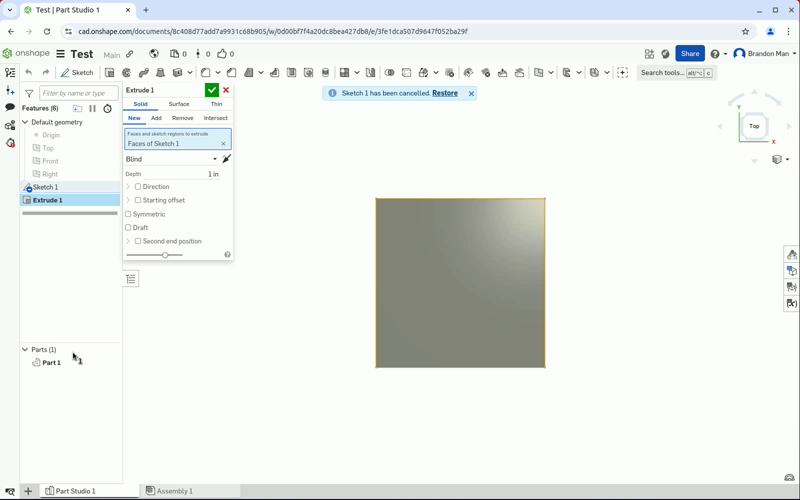
mouse_move(143, 106)
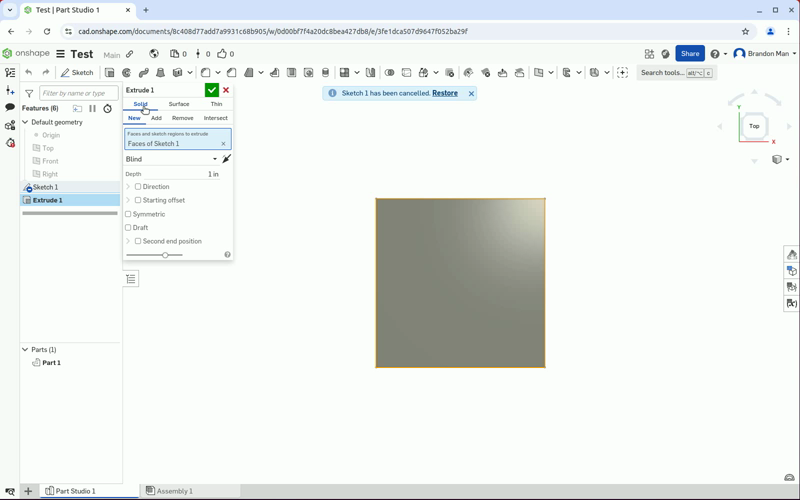
click(143, 106)
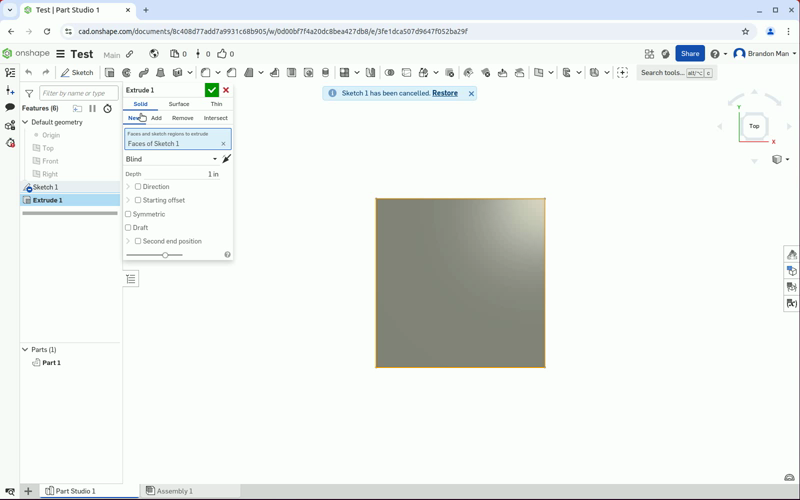
mouse_move(137, 120)
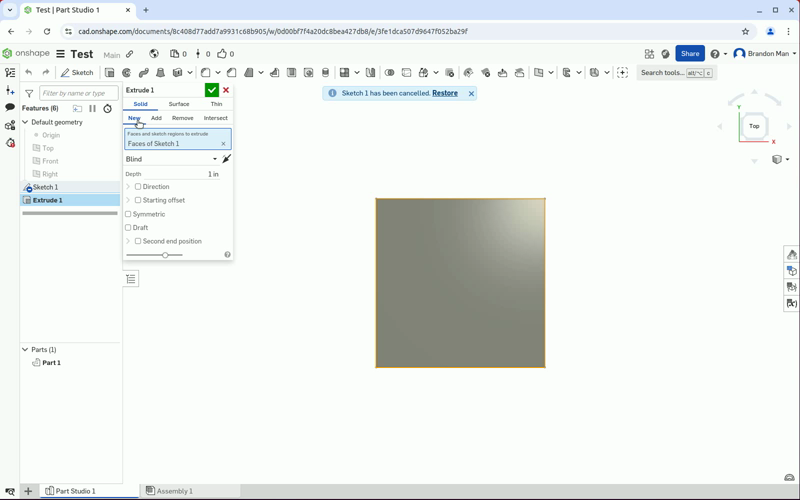
click(137, 120)
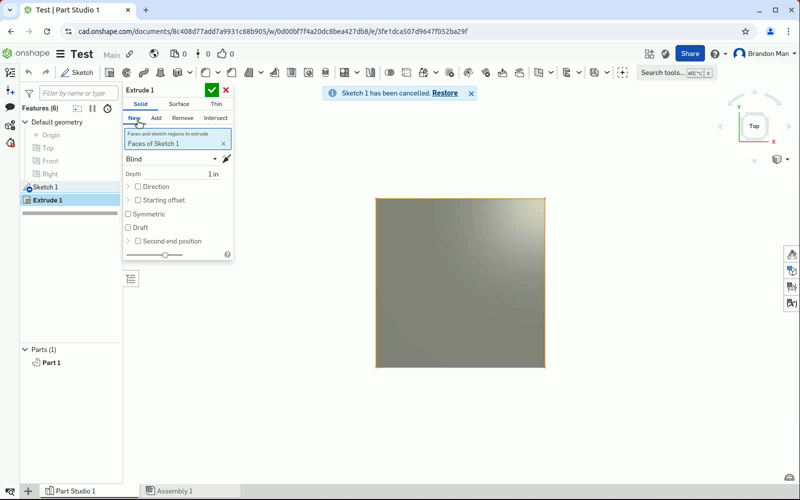
key(tab, 4)
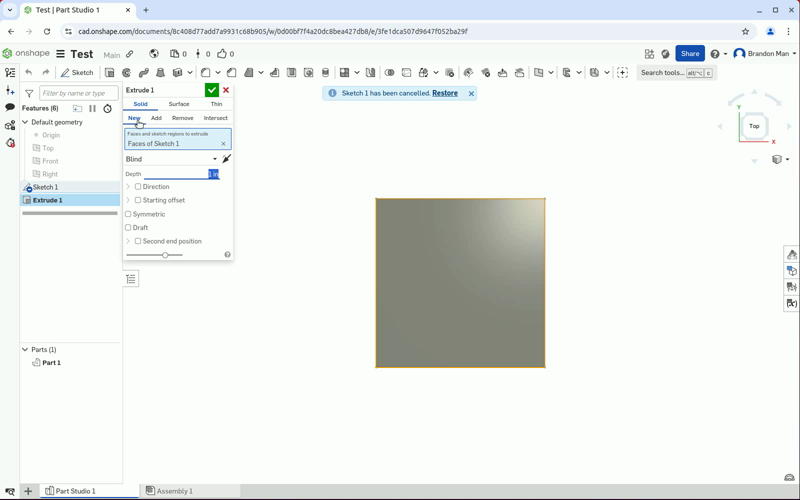
text(23.108)
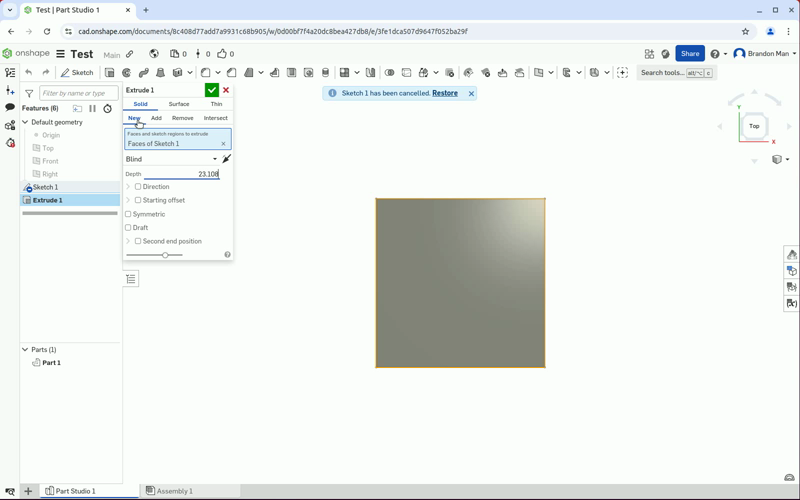
key(enter)
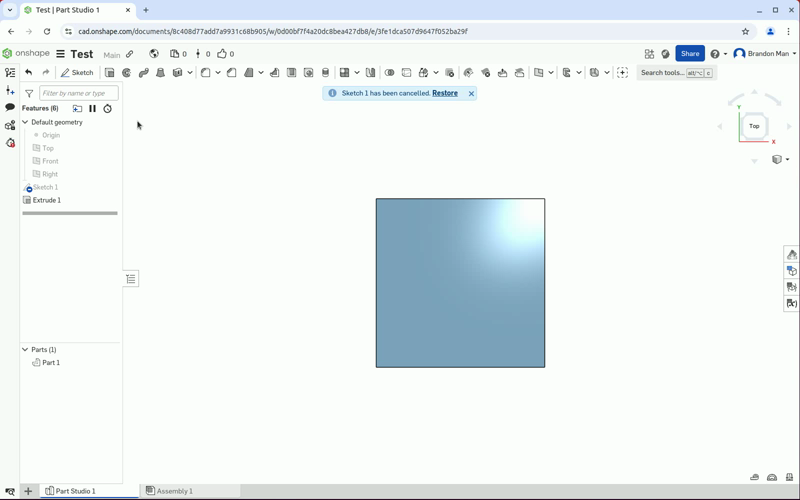
key(shift+h)
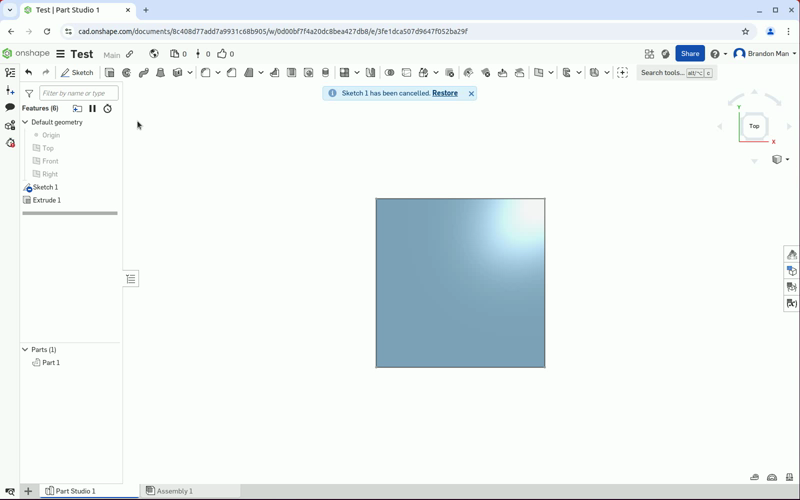
key(shift+h)
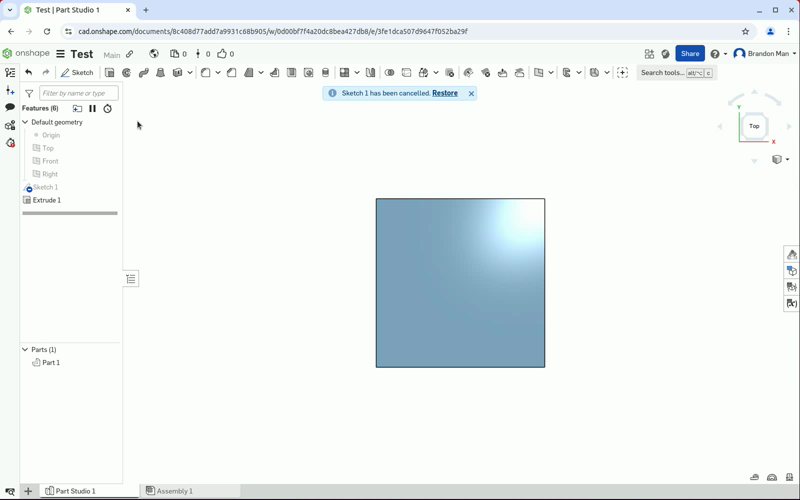
mouse_move(73, 189)
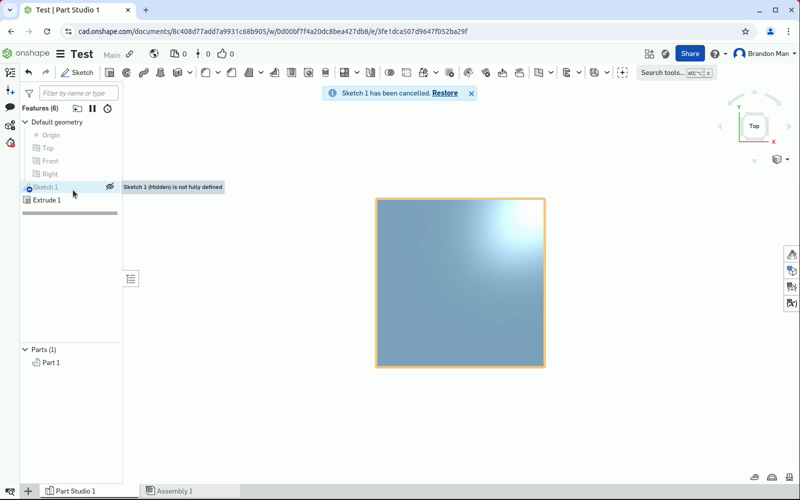
click(73, 189)
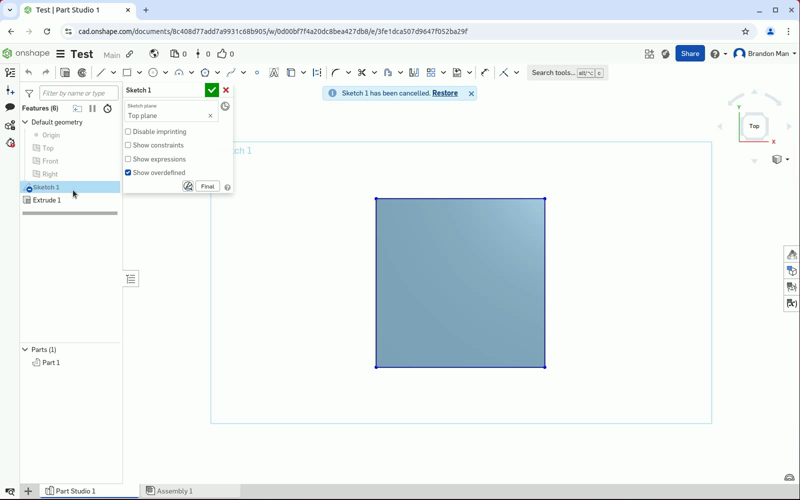
mouse_move(229, 92)
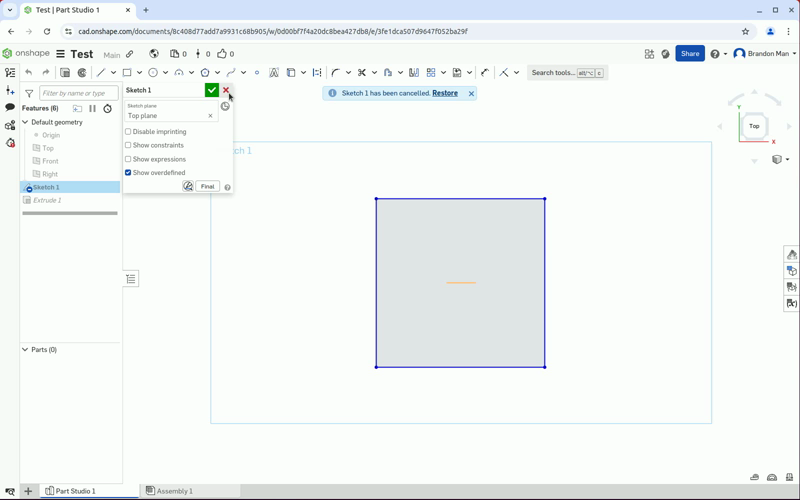
click(229, 92)
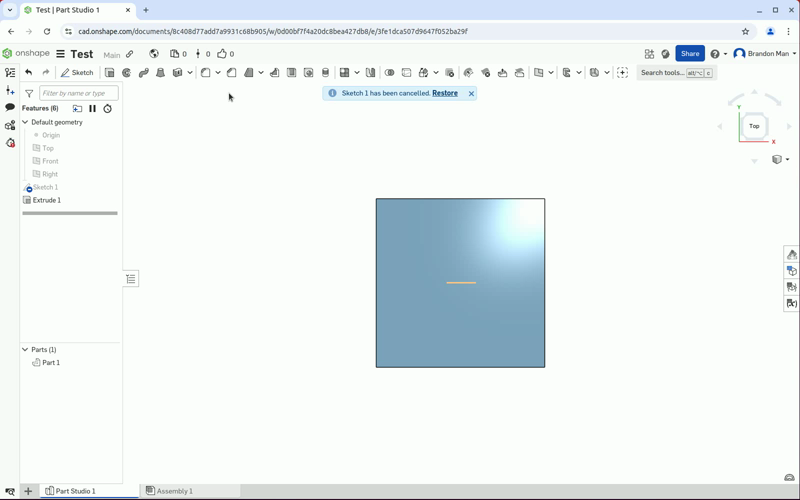
mouse_move(541, 75)
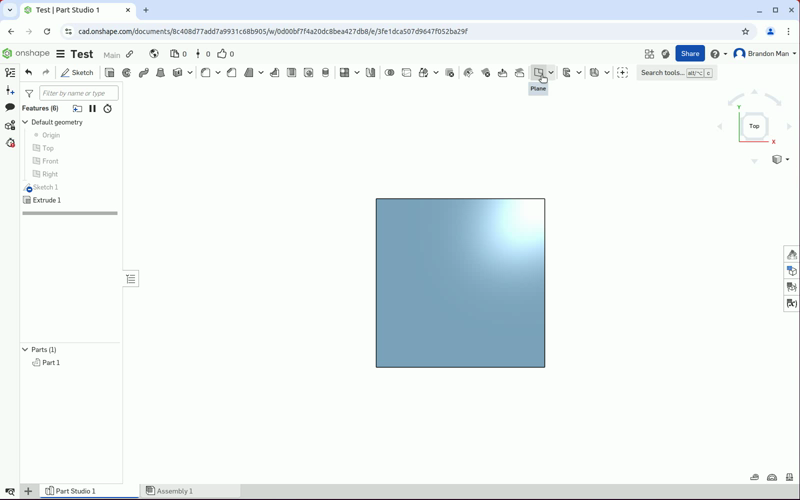
click(541, 75)
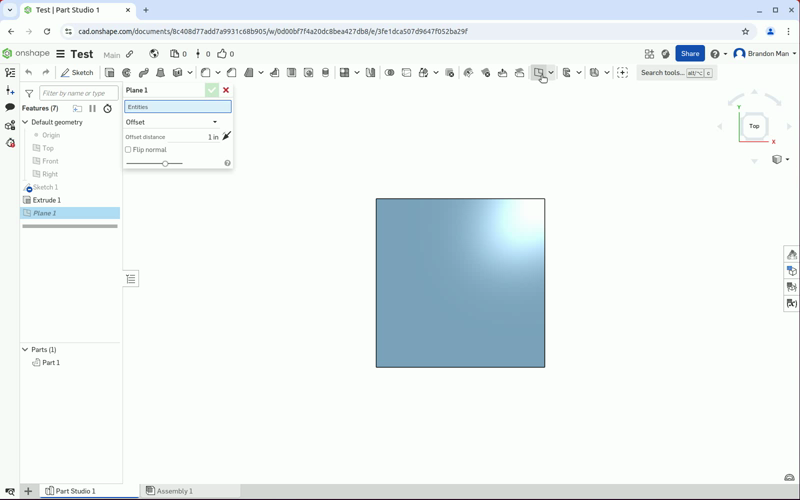
mouse_move(73, 150)
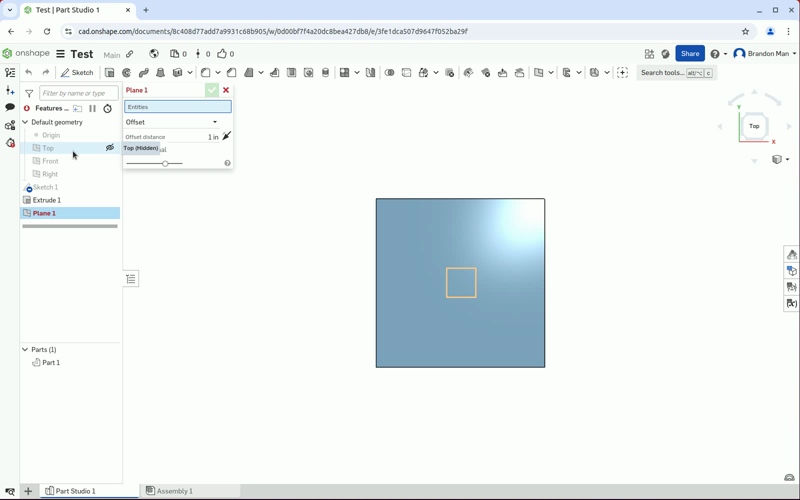
click(73, 150)
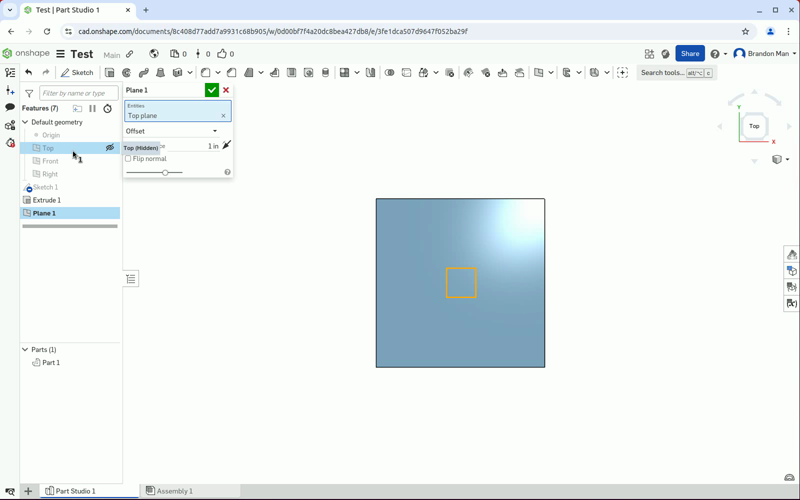
key(tab, 2)
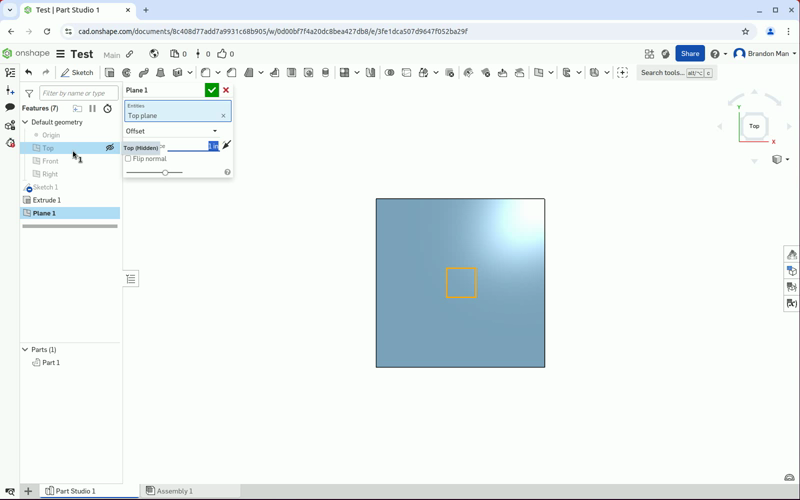
text(23.108)
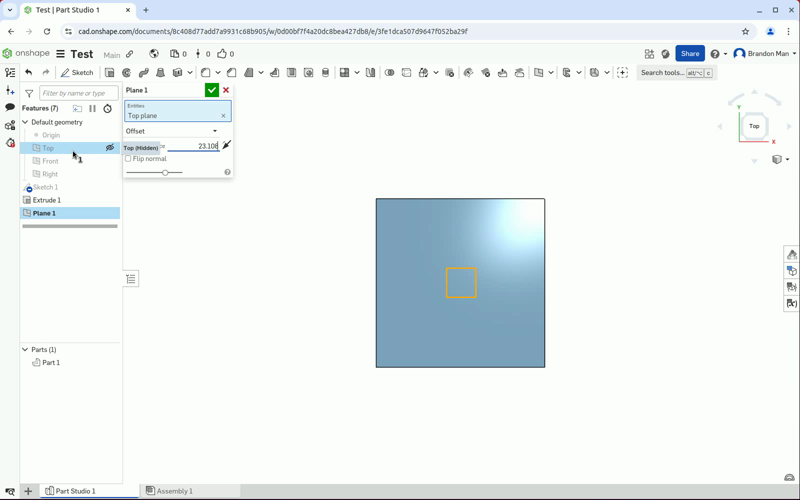
key(enter, 2)
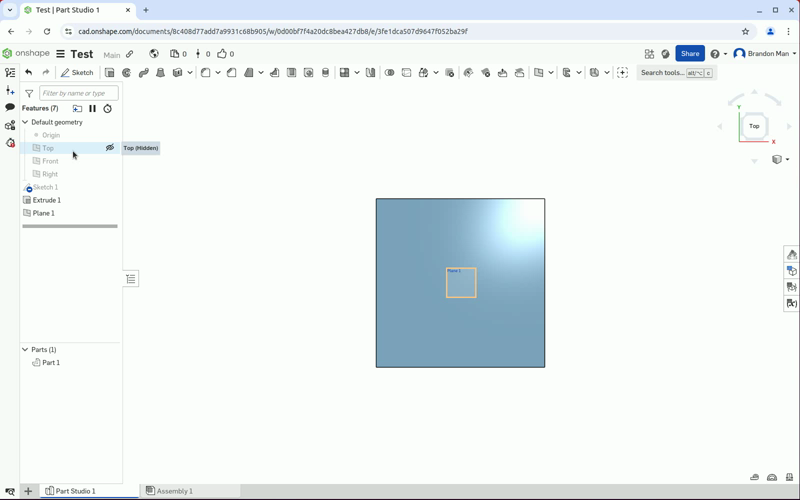
key(shift+s)
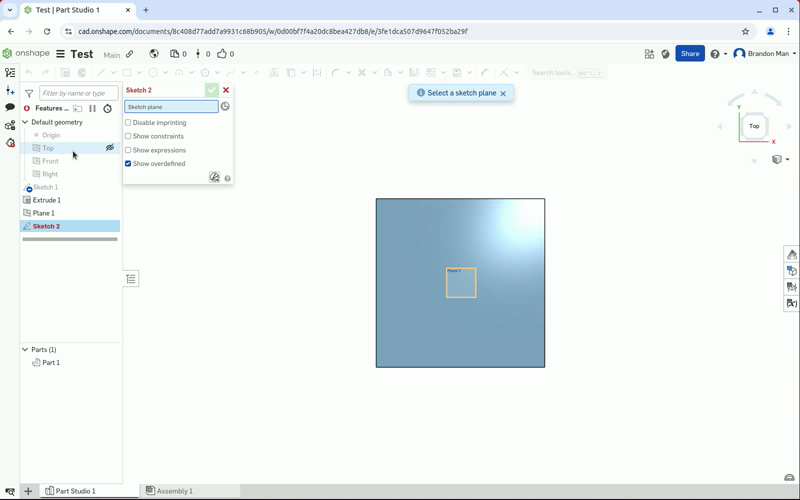
mouse_move(73, 215)
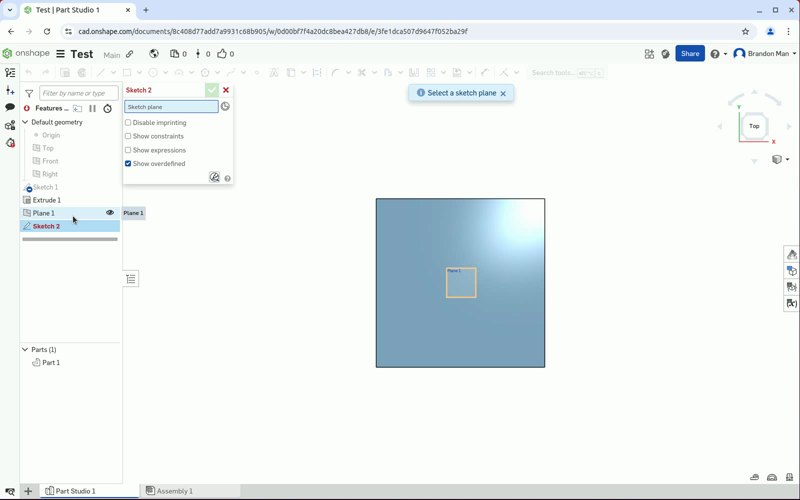
click(73, 215)
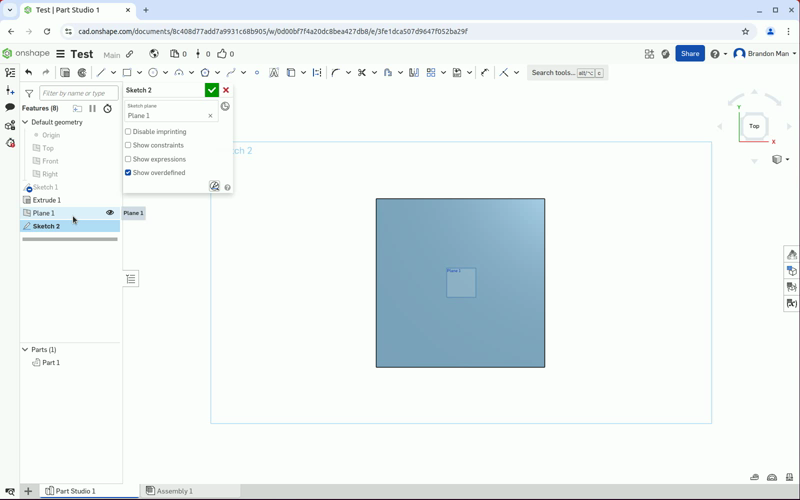
mouse_move(73, 352)
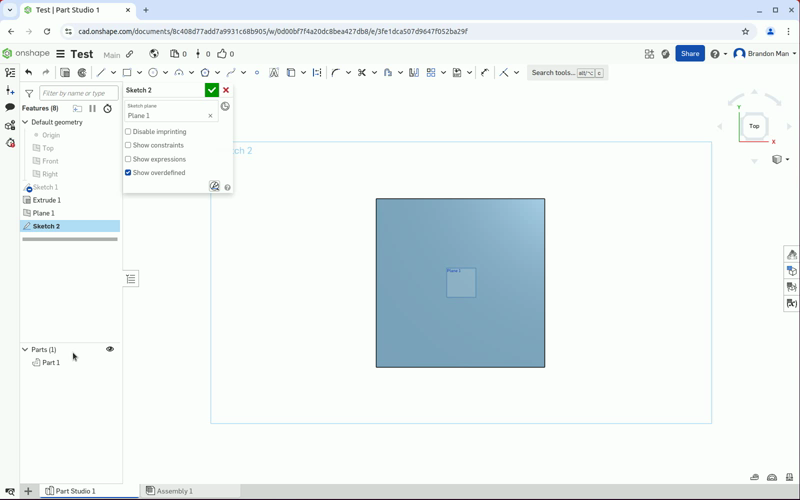
key(y)
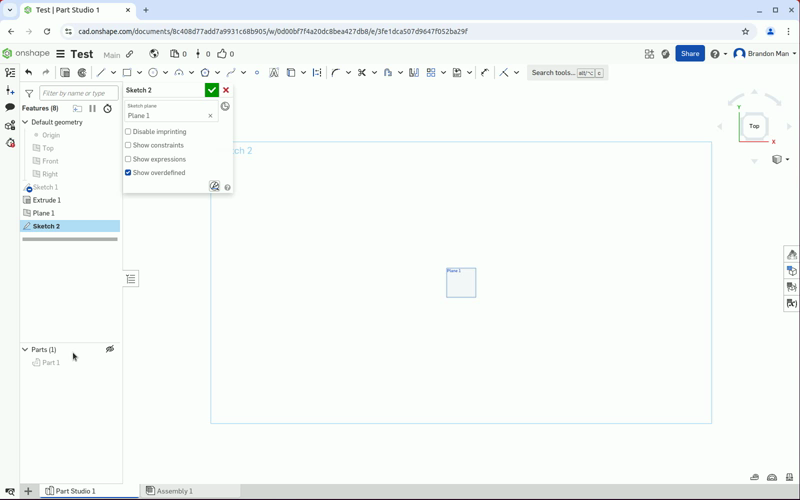
key(l)
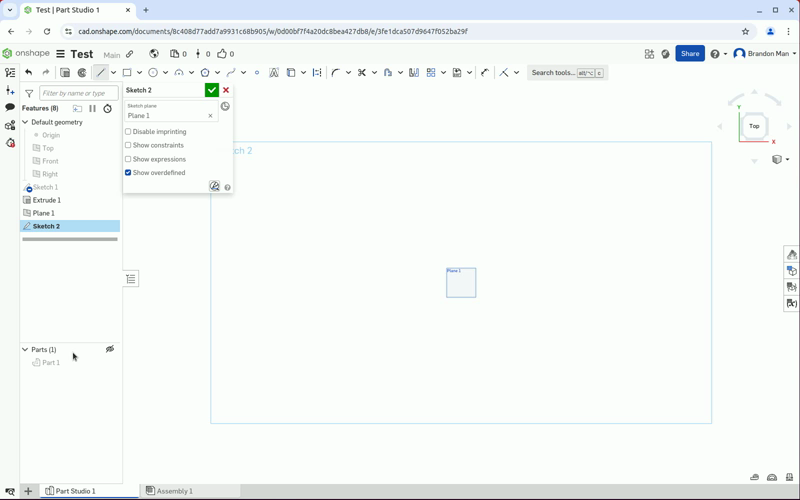
key_down(shift)
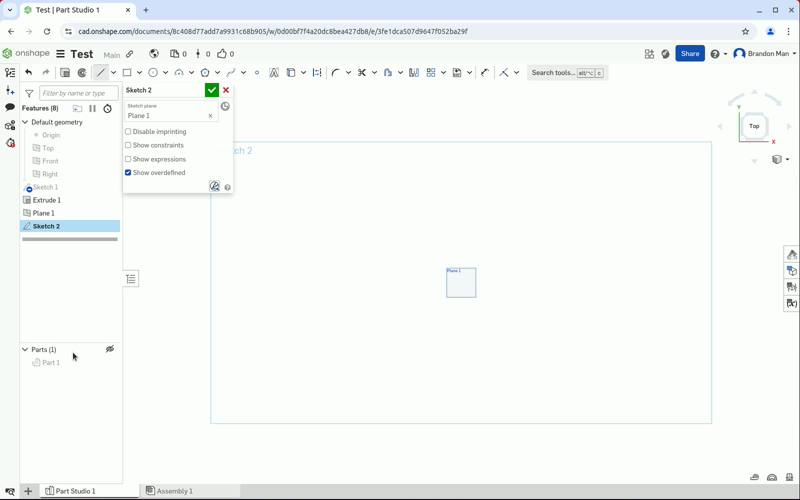
mouse_move(392, 351)
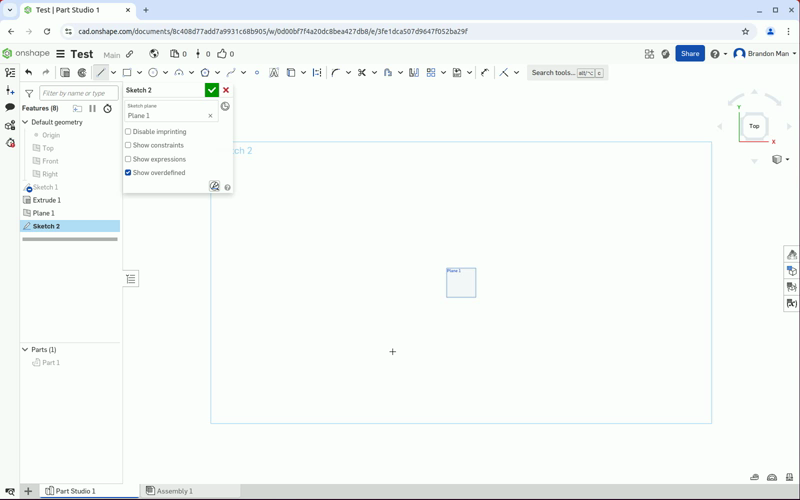
click(392, 351)
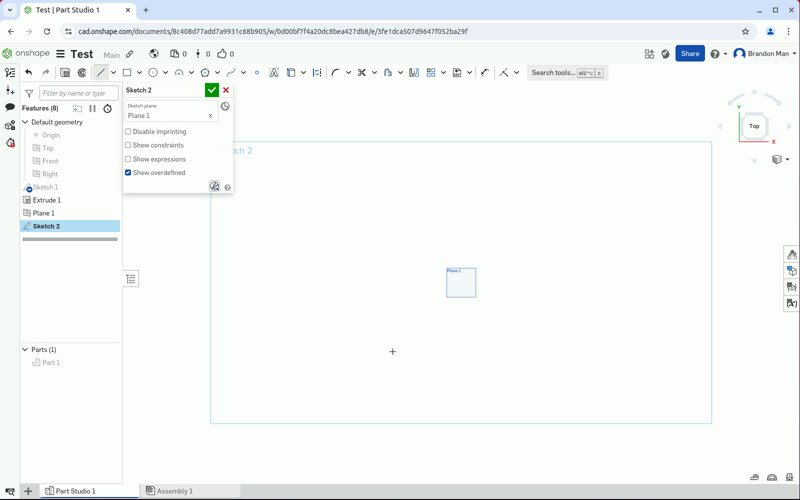
key_up(shift)
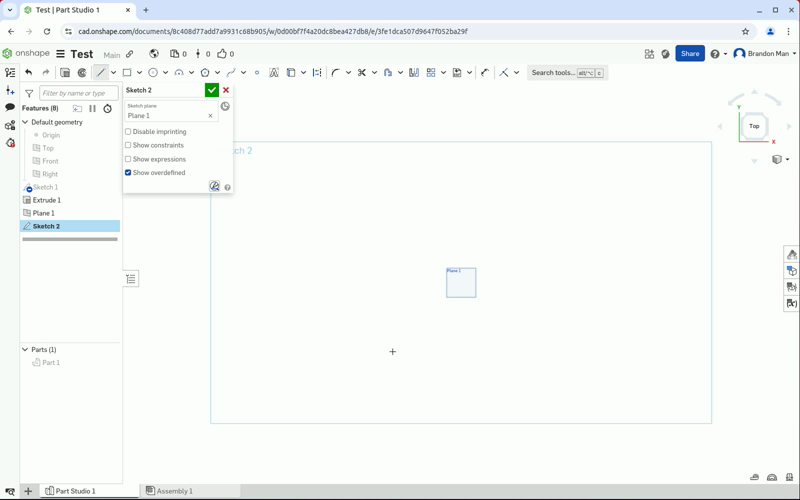
key_down(shift)
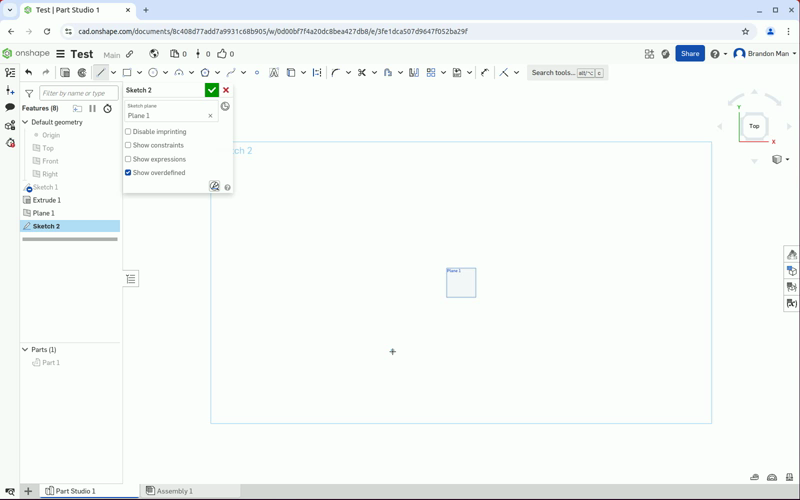
mouse_move(527, 351)
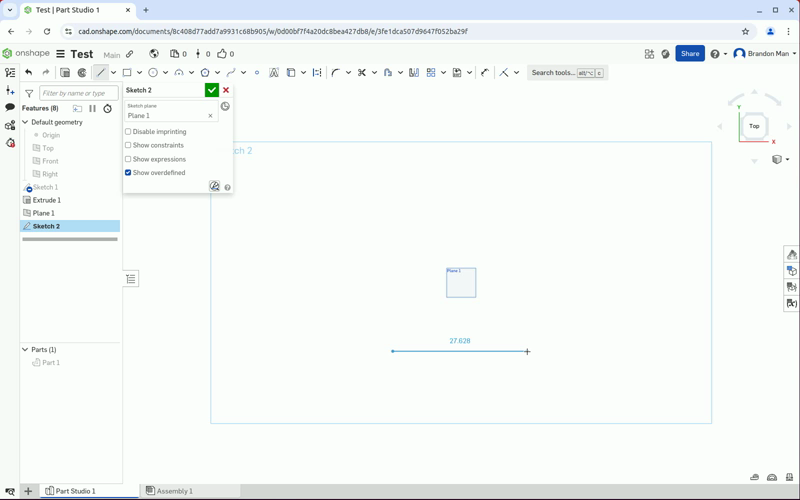
click(527, 351)
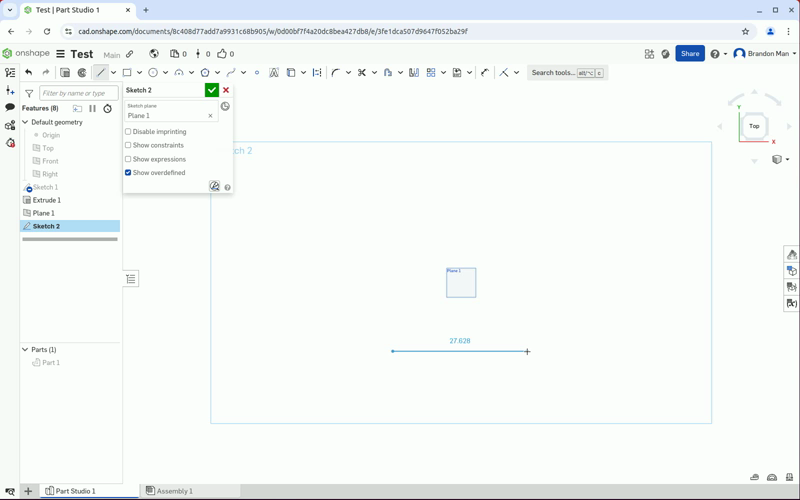
key_up(shift)
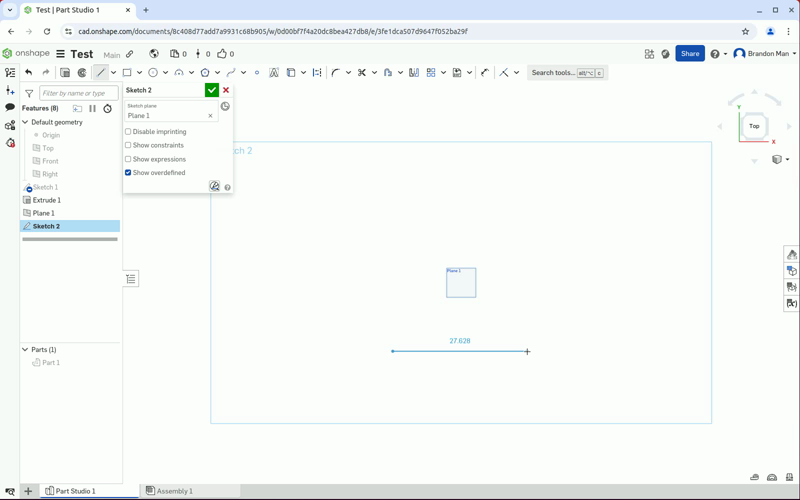
key_down(shift)
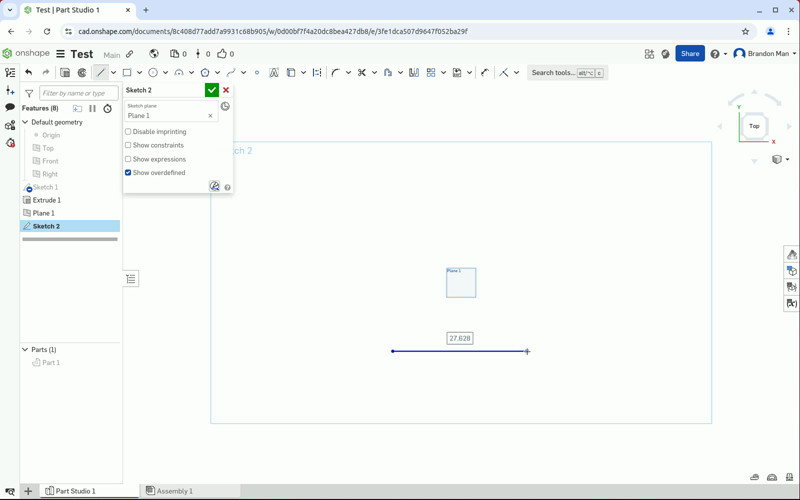
mouse_move(527, 216)
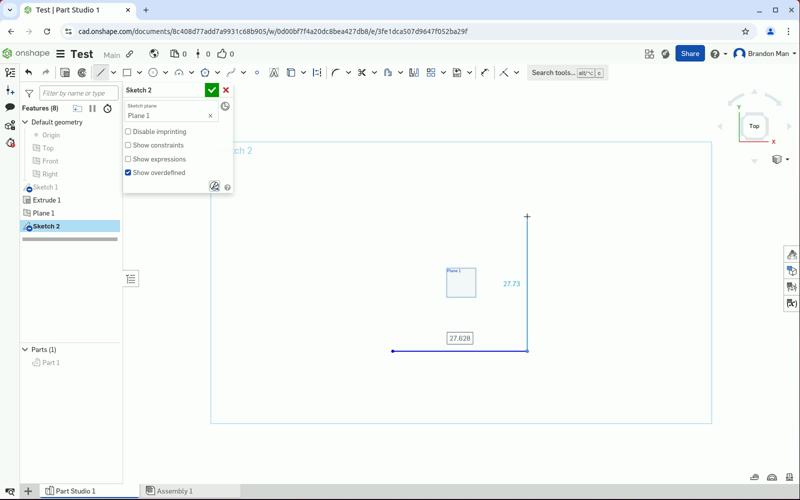
click(527, 216)
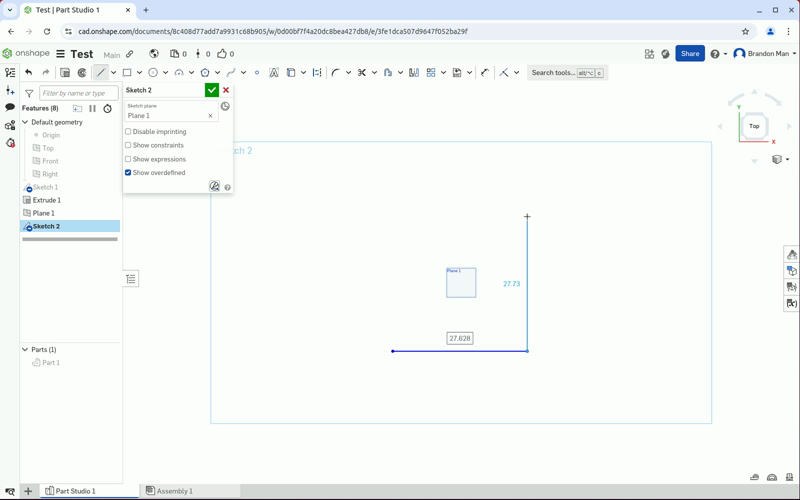
key_up(shift)
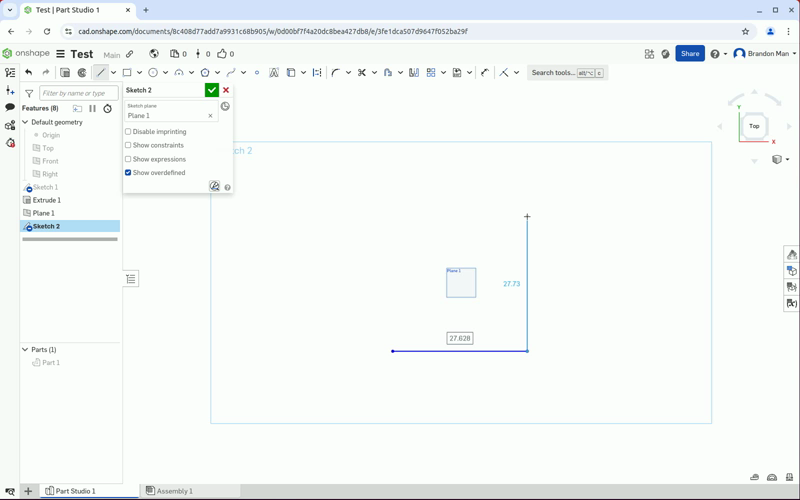
key_down(shift)
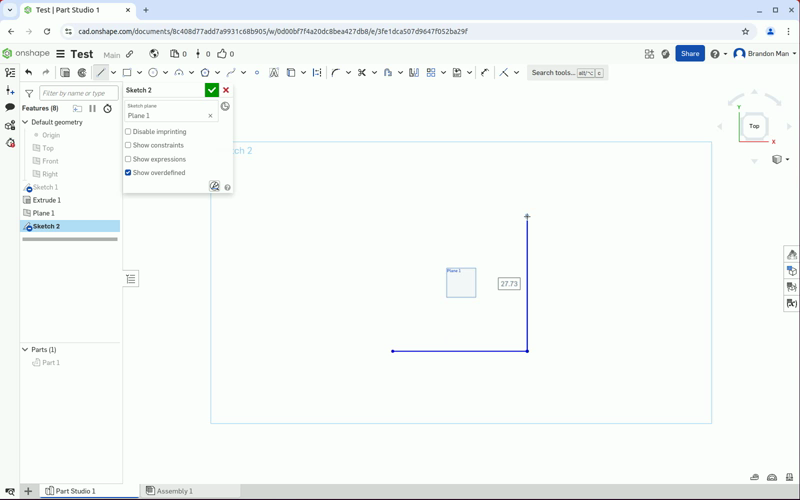
mouse_move(392, 216)
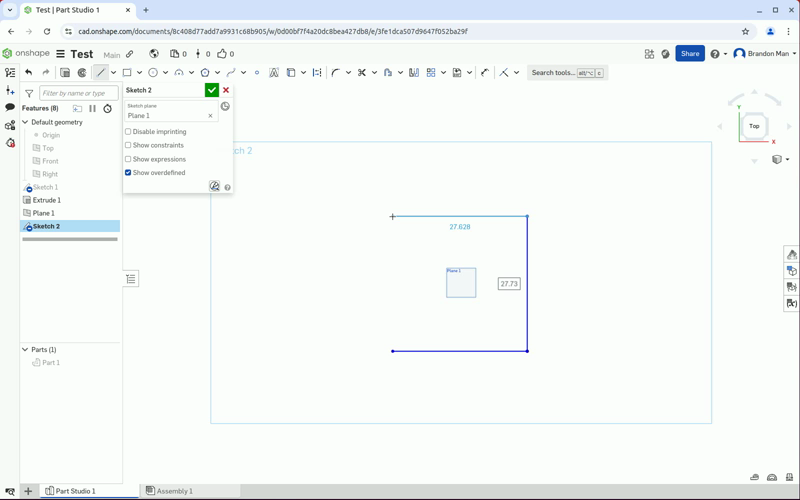
click(392, 216)
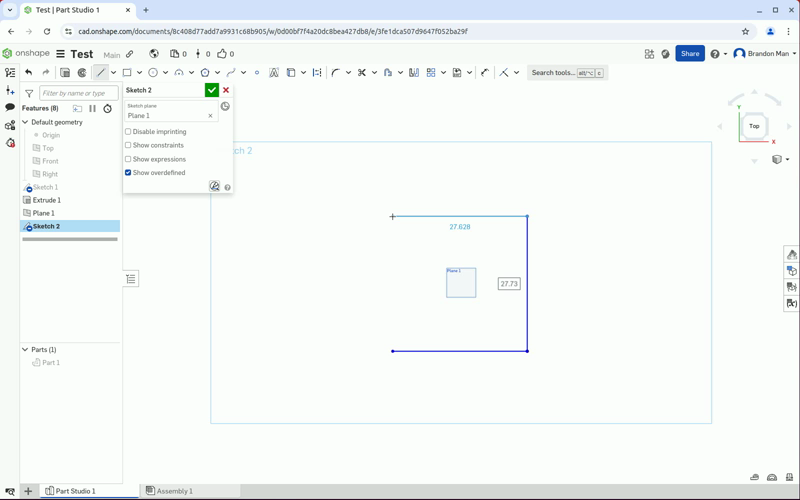
key_up(shift)
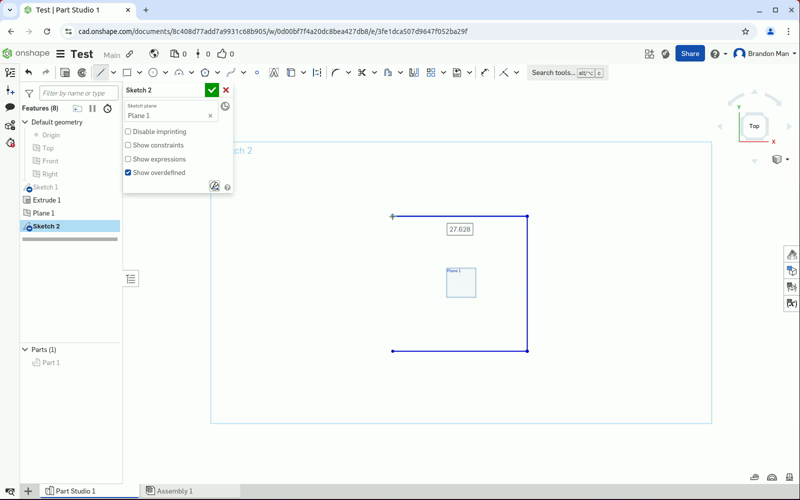
key_down(shift)
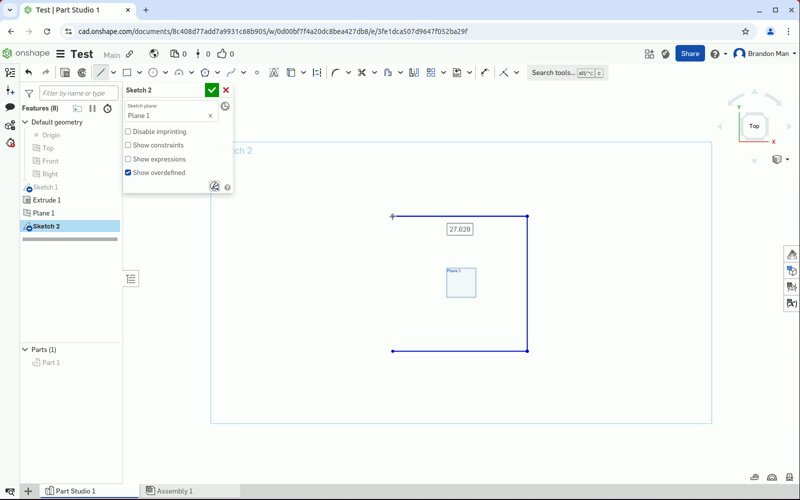
mouse_move(392, 351)
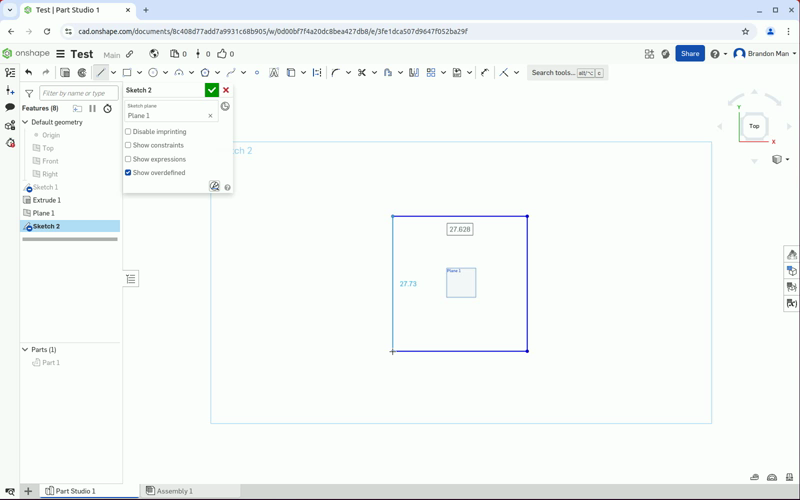
key_up(shift)
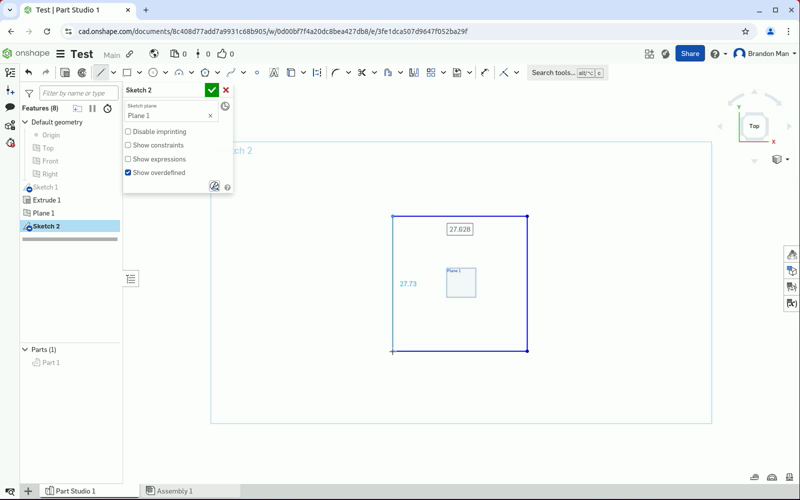
click(392, 351)
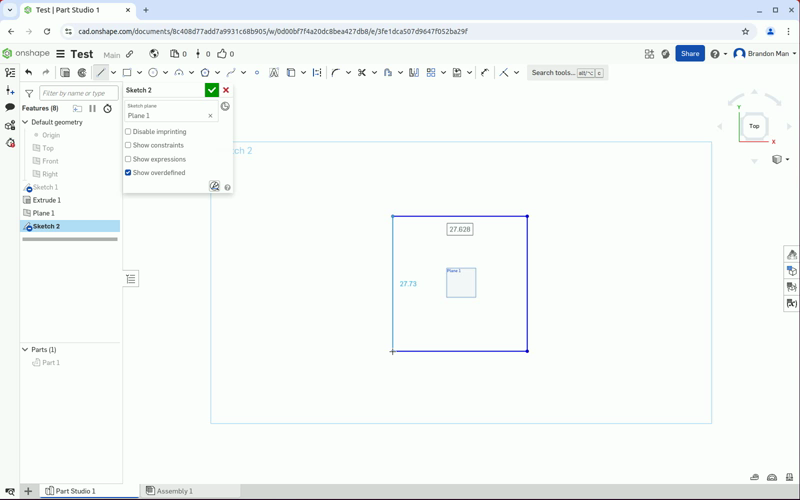
key(esc)
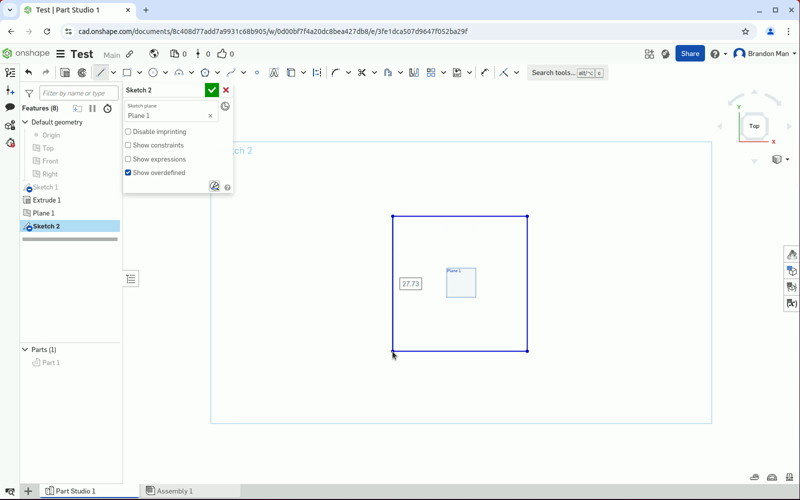
mouse_move(452, 303)
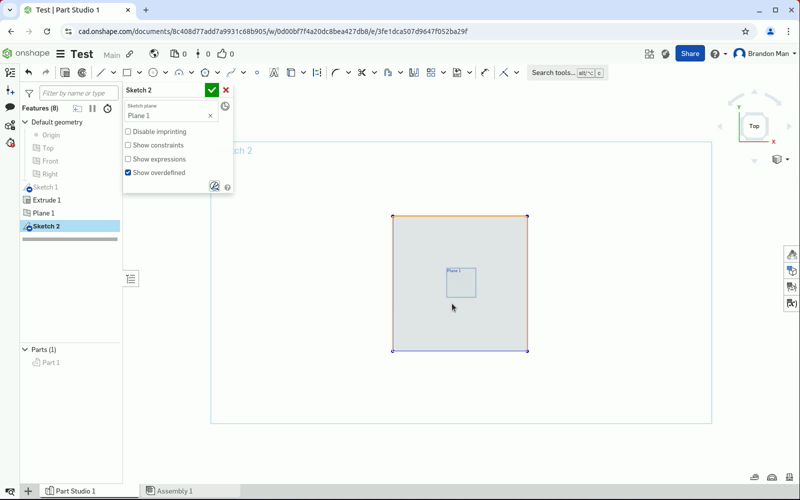
click(452, 303)
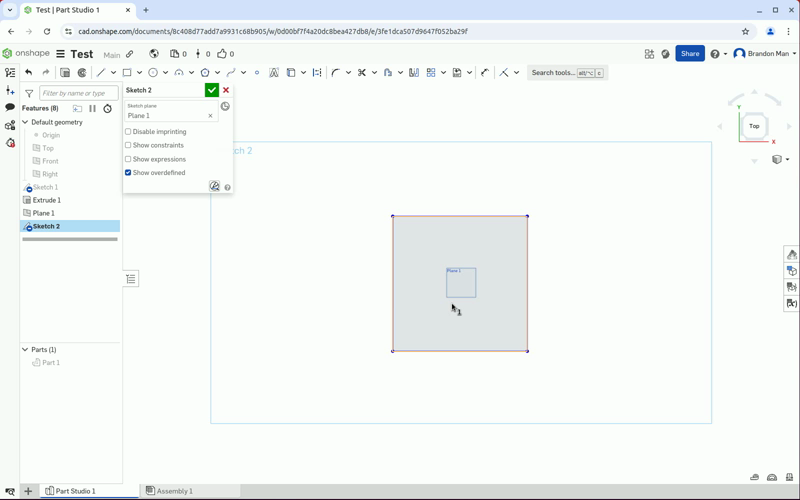
mouse_move(73, 352)
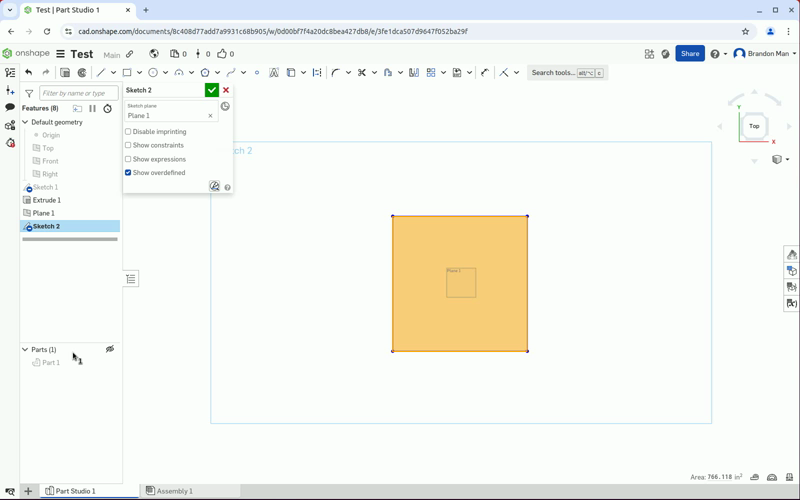
key(shift+y)
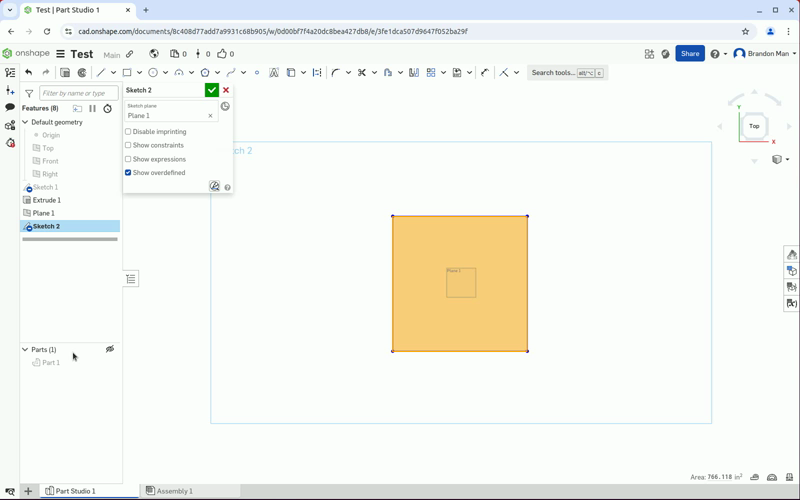
key(shift+e)
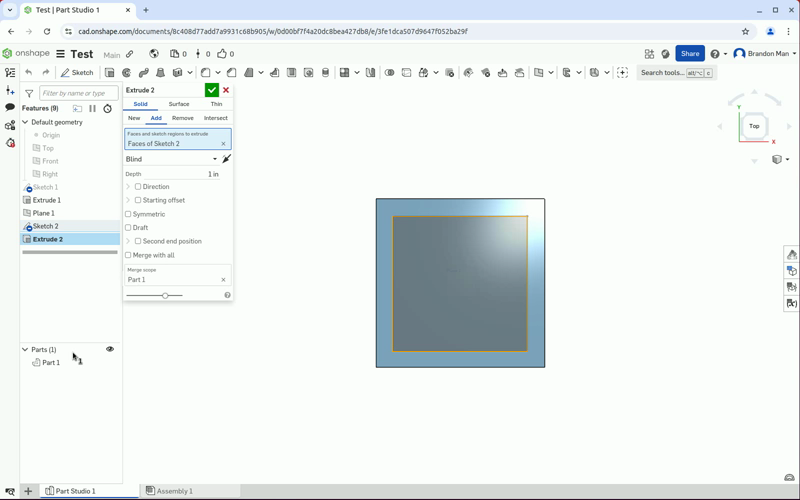
mouse_move(143, 106)
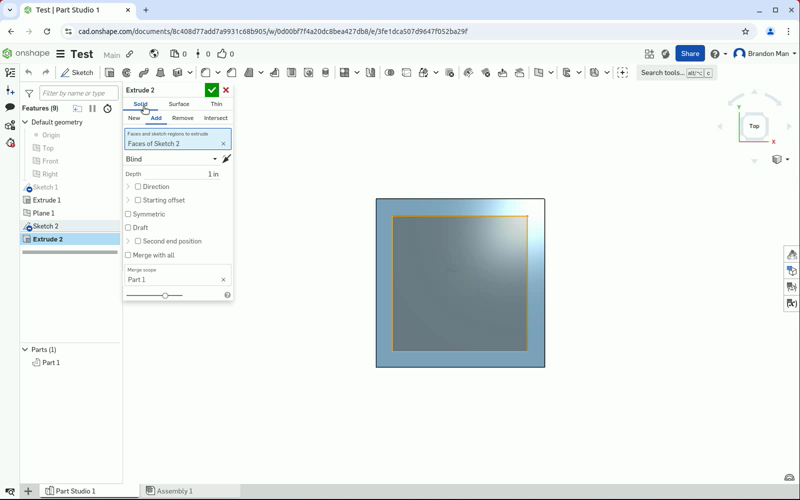
click(143, 106)
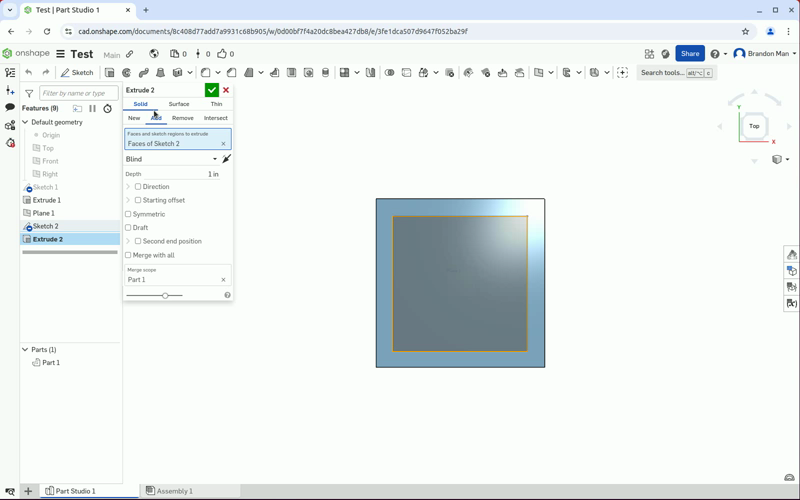
mouse_move(186, 120)
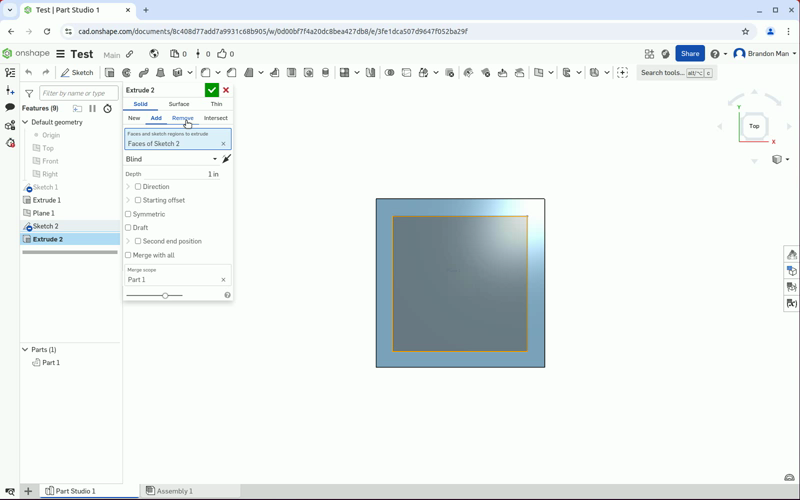
click(186, 120)
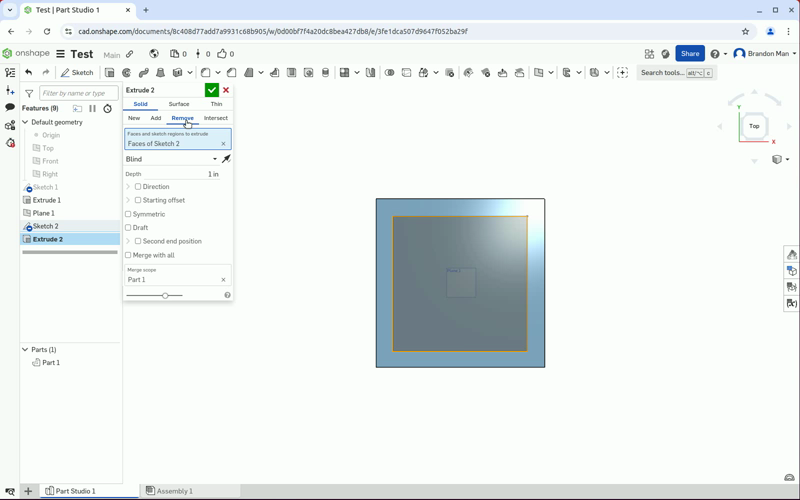
key(tab, 4)
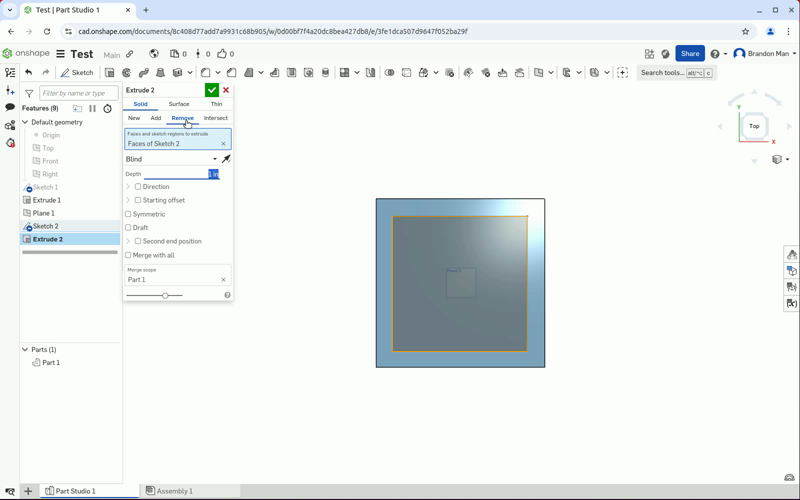
text(9.147)
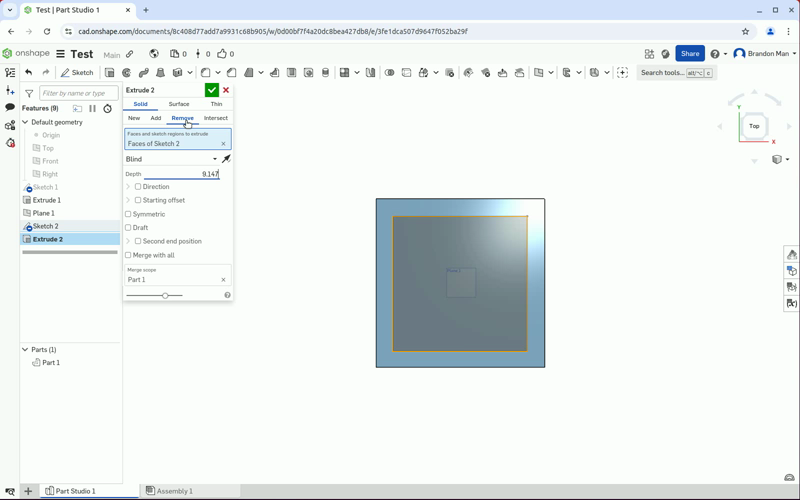
key(tab, 6)
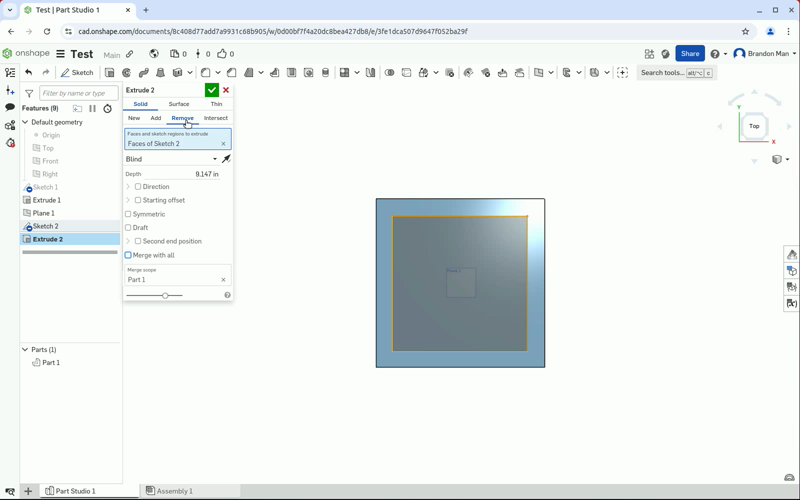
key(space)
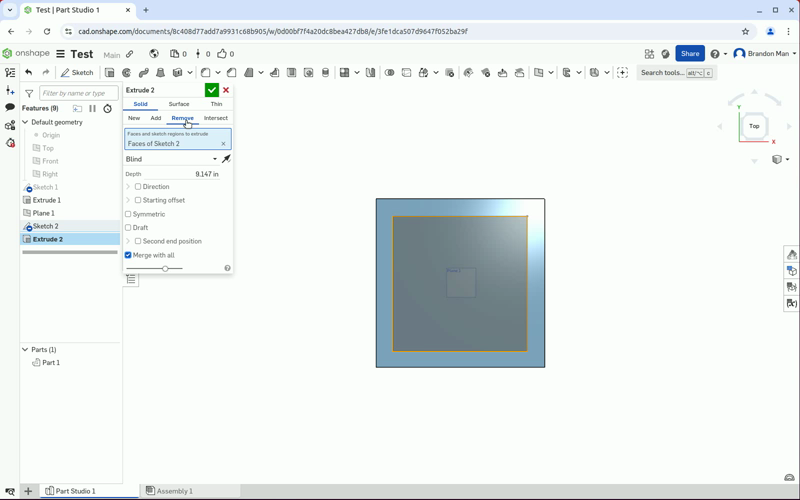
key(enter)
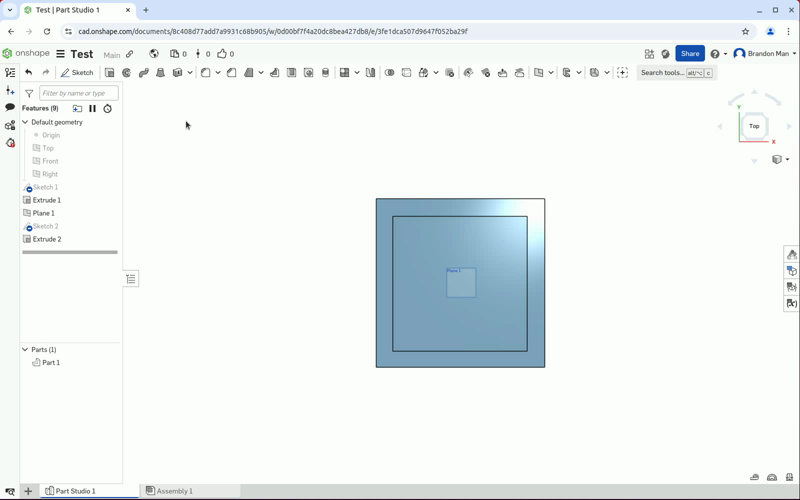
key(shift+h)
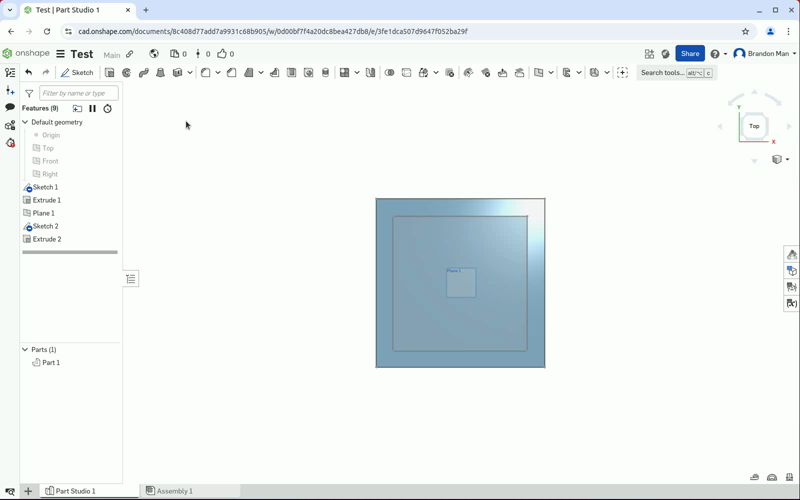
key(shift+h)
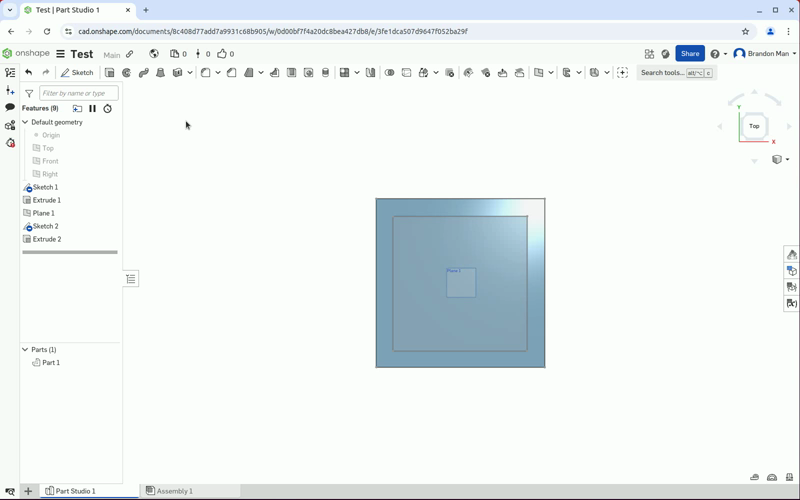
key(shift+7)
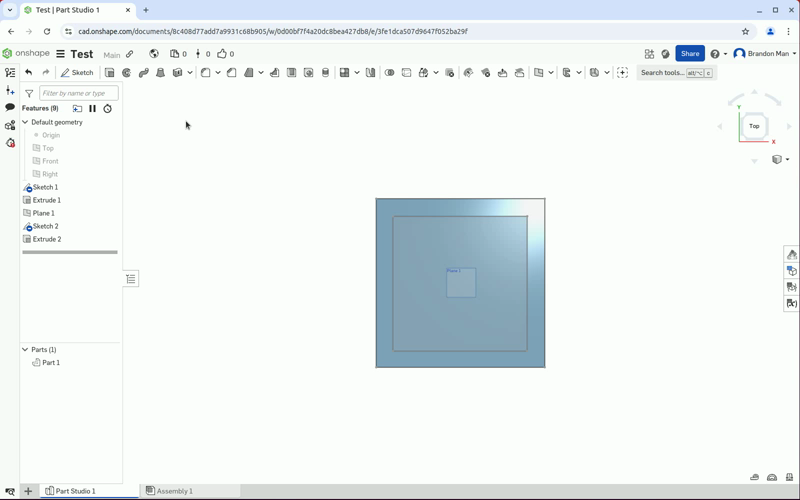
key(up, 3)
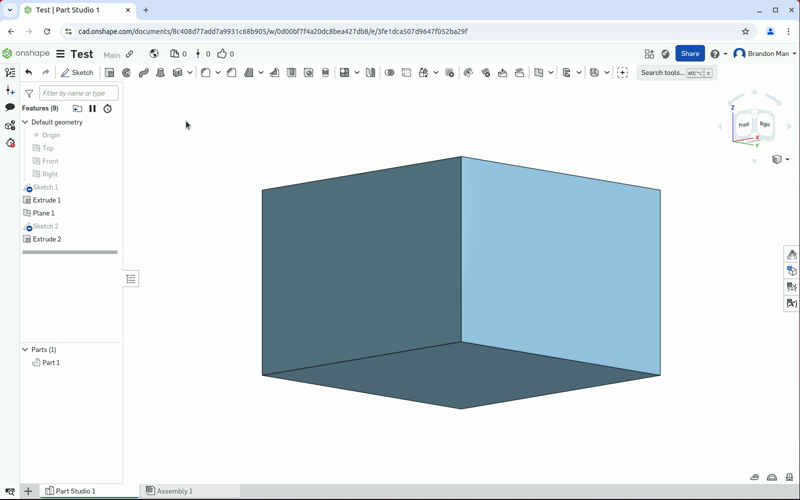
key(left, 3)
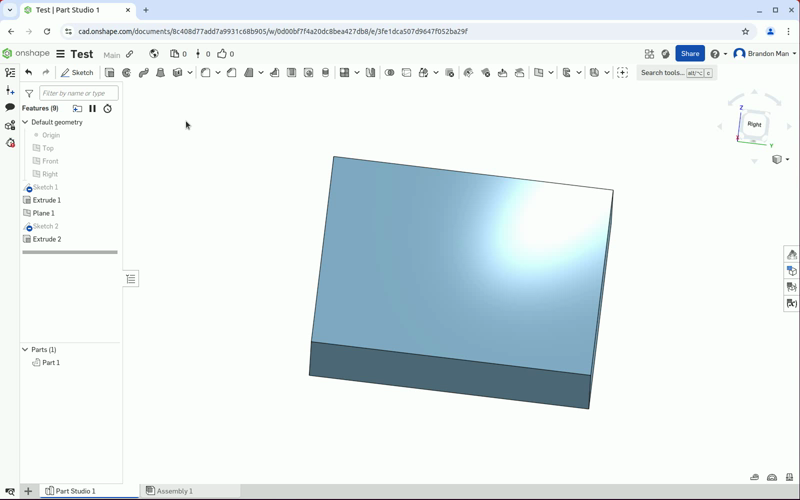
key(right, 3)
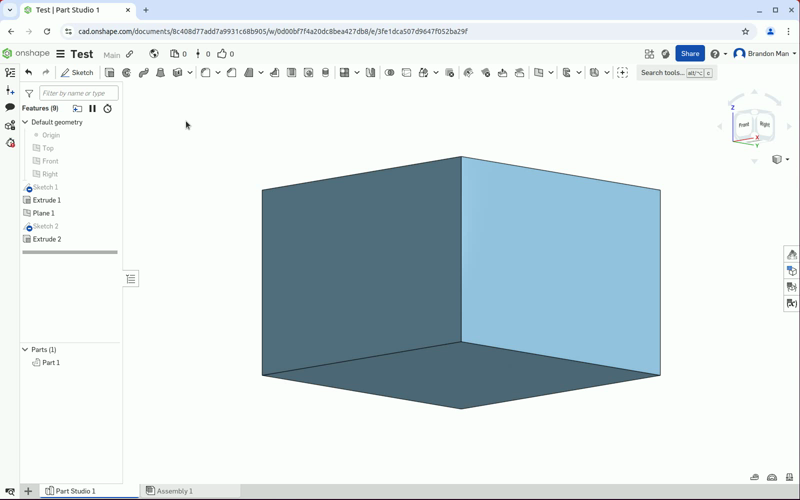
key(down, 3)
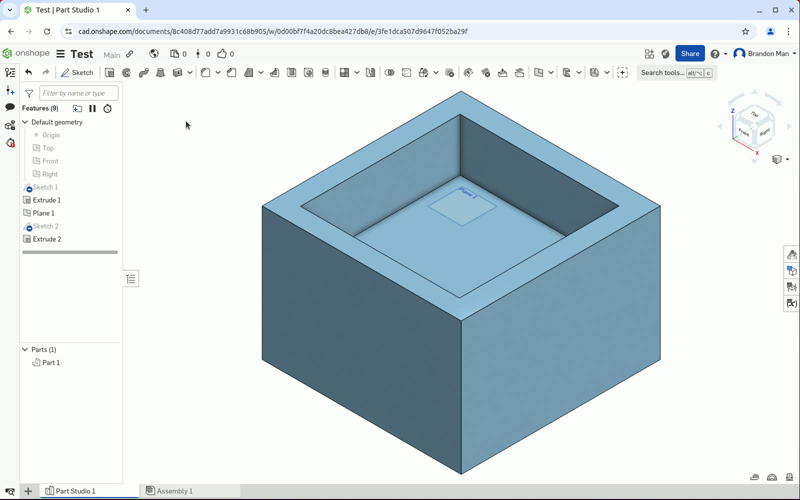
mouse_move(73, 189)
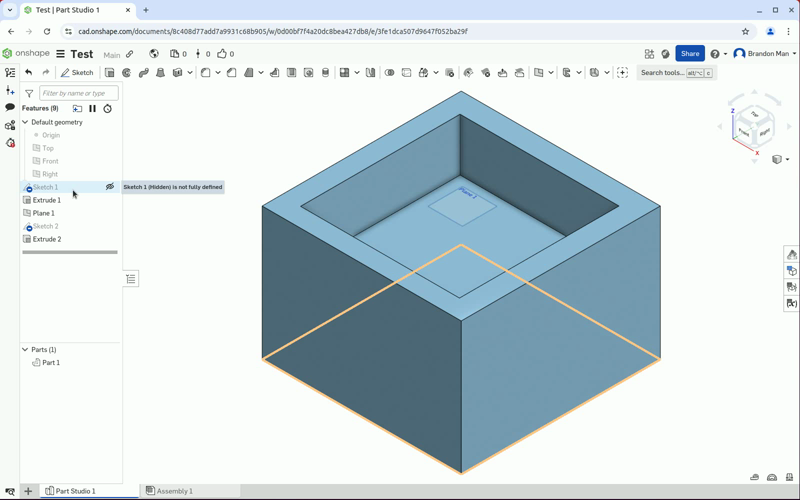
click(73, 189)